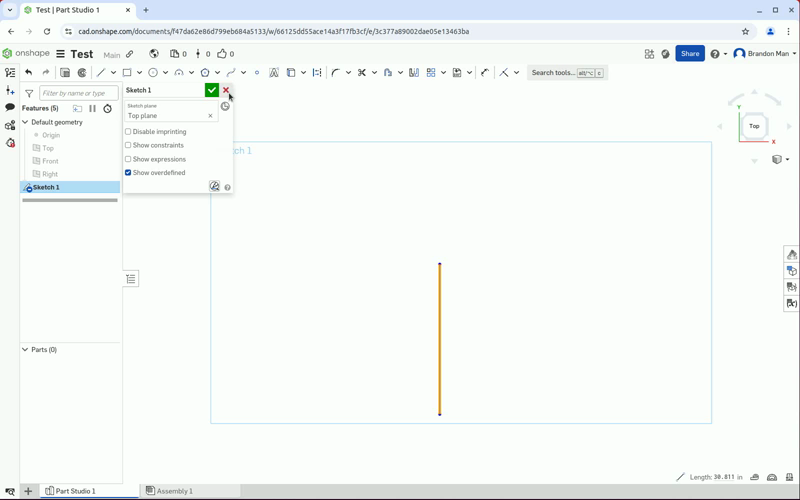
key(shift+h)
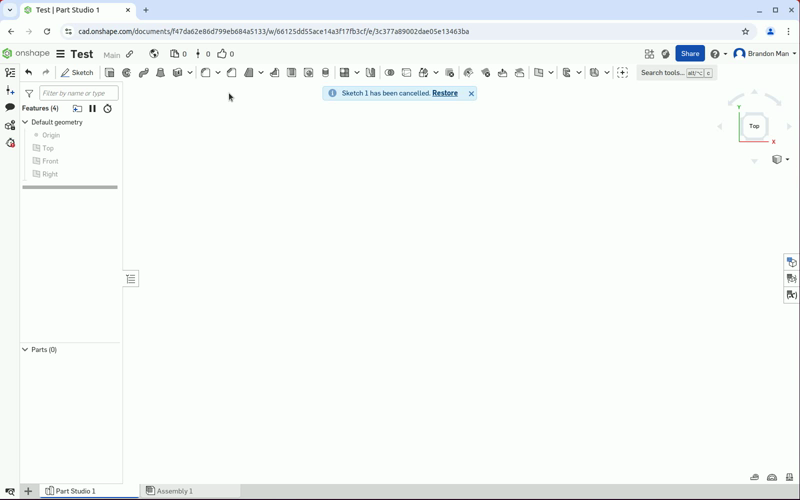
mouse_move(73, 352)
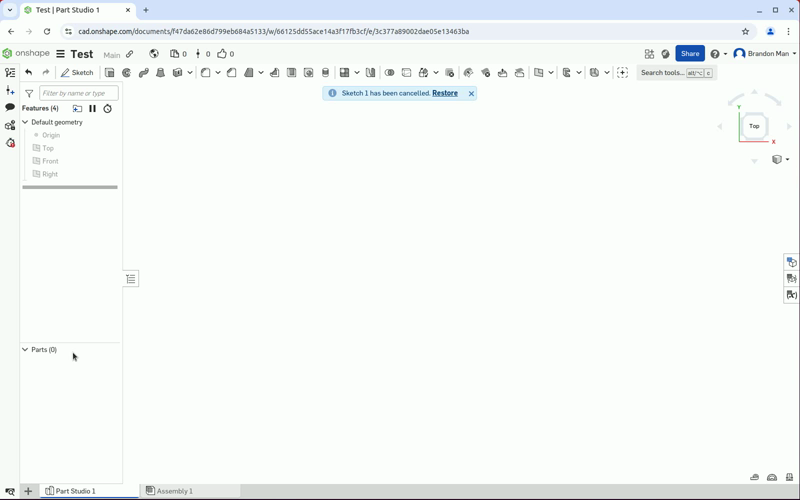
key(y)
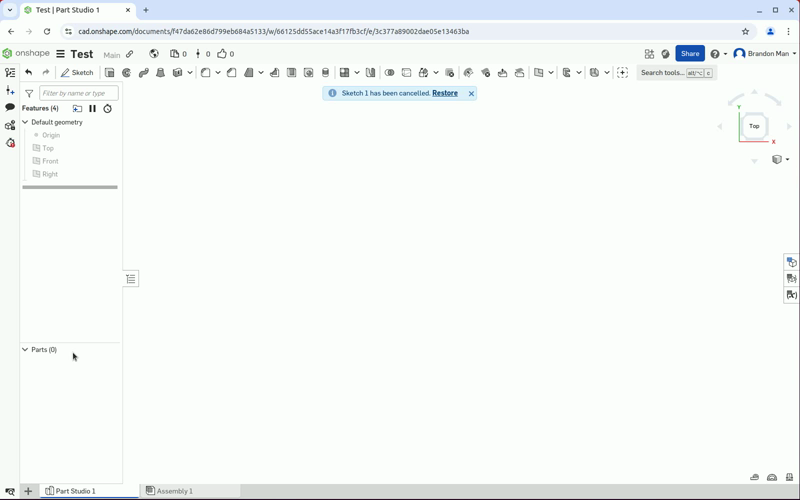
key(shift+p)
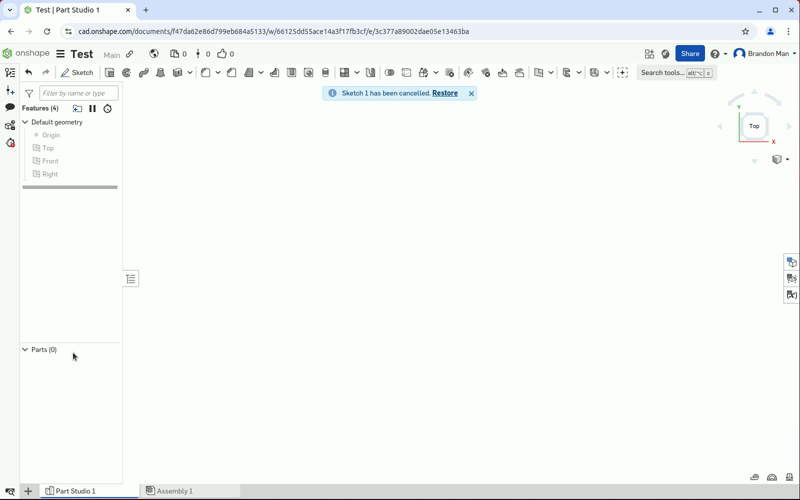
key(space)
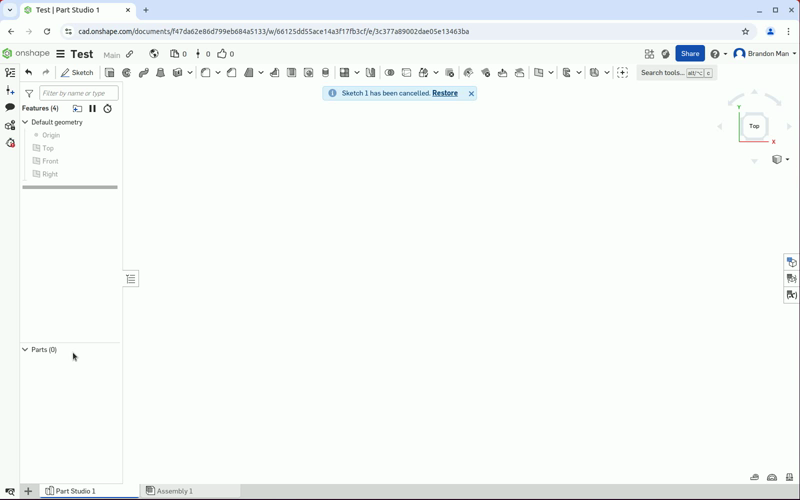
key_down(shift)
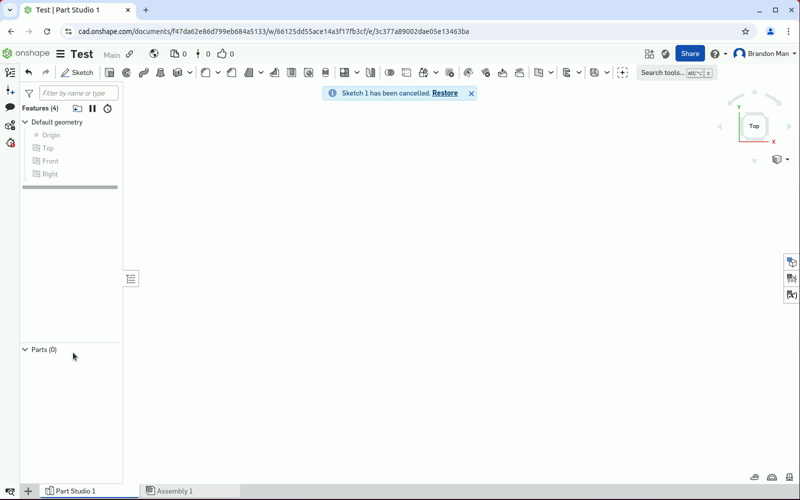
key(up)
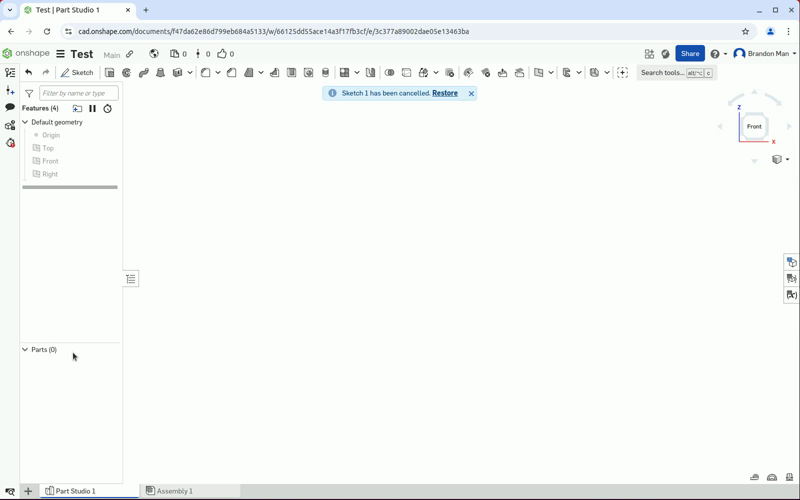
key_up(shift)
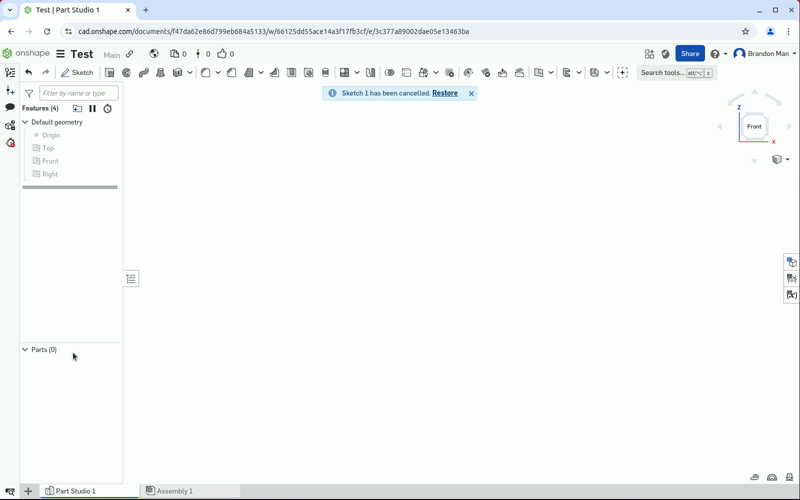
mouse_move(73, 352)
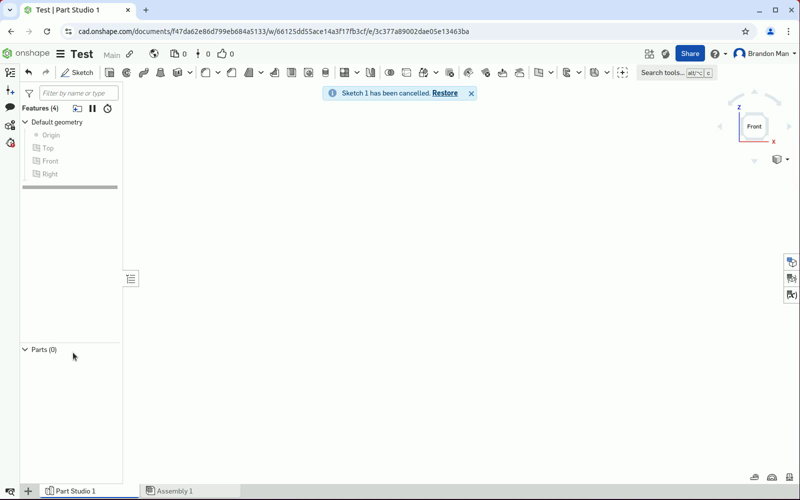
key(shift+y)
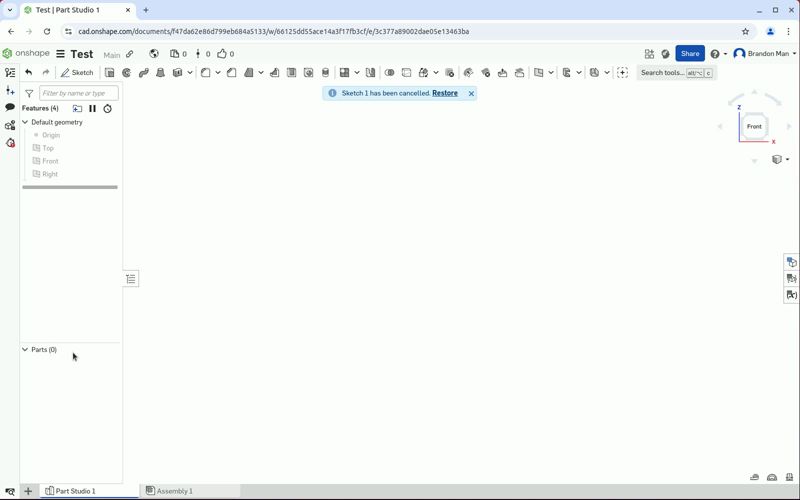
key(shift+s)
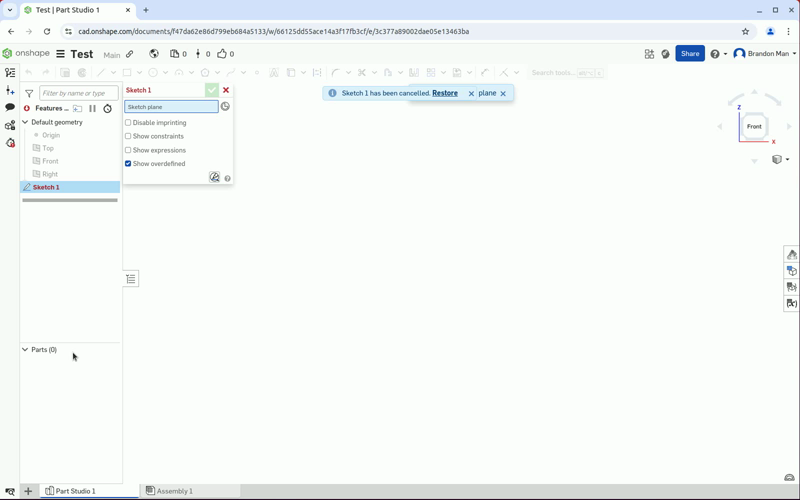
mouse_move(73, 163)
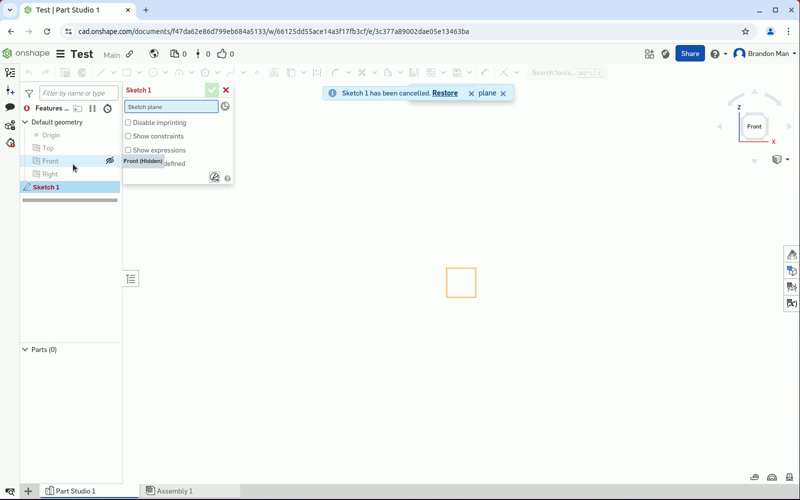
click(73, 163)
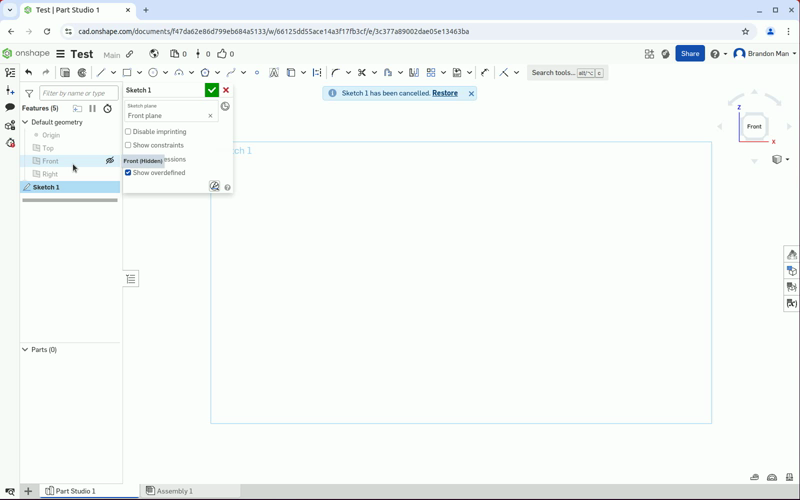
mouse_move(73, 352)
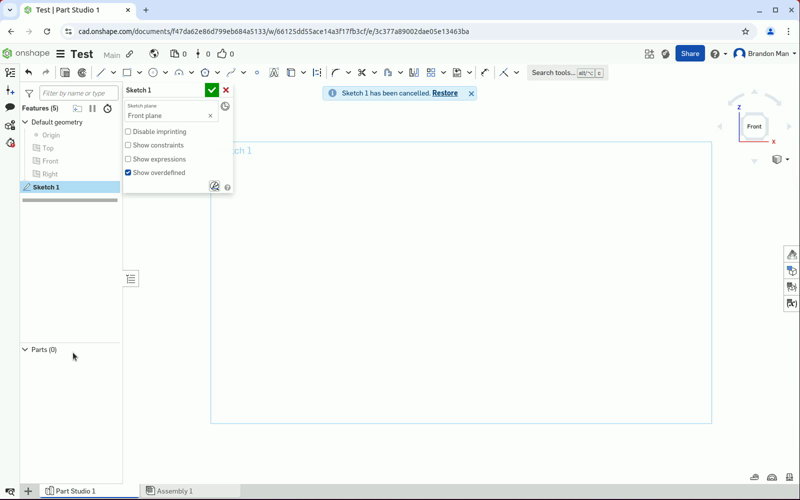
key(y)
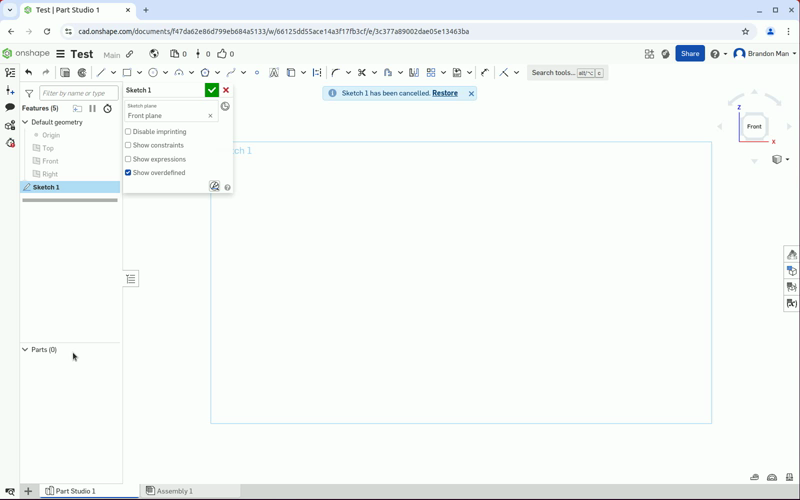
key(l)
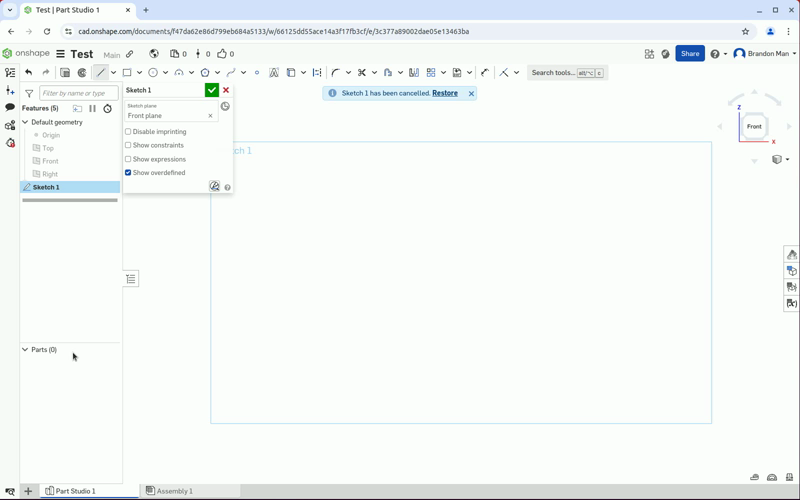
key_down(shift)
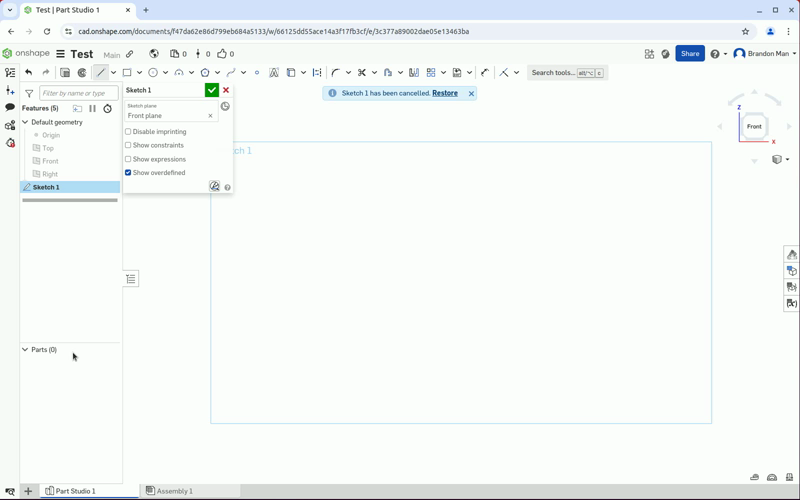
mouse_move(348, 335)
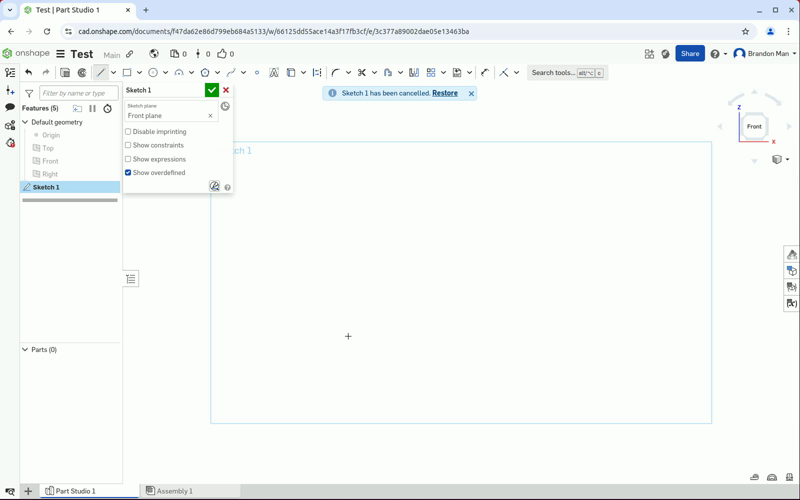
click(348, 335)
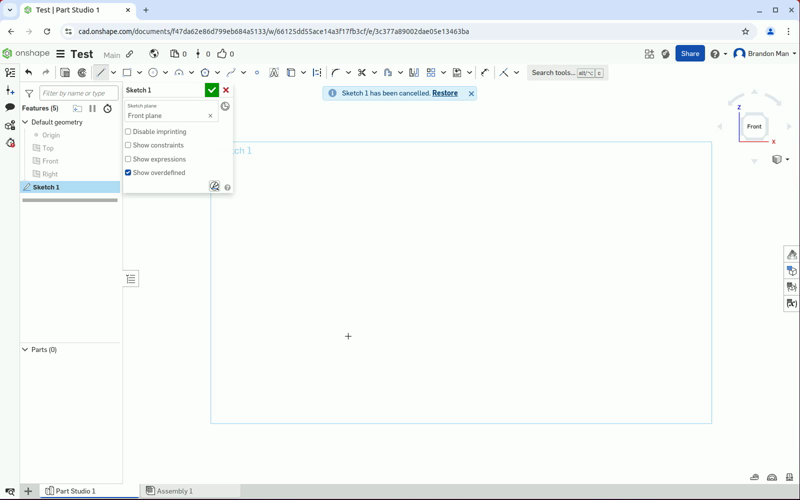
key_up(shift)
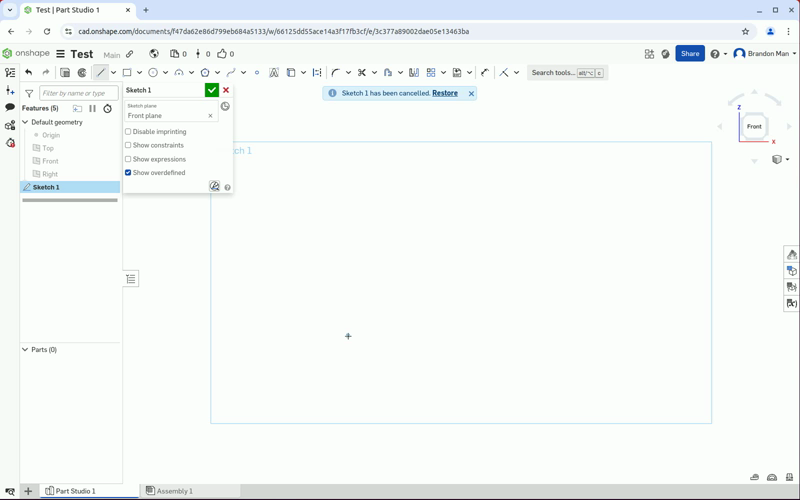
key_down(shift)
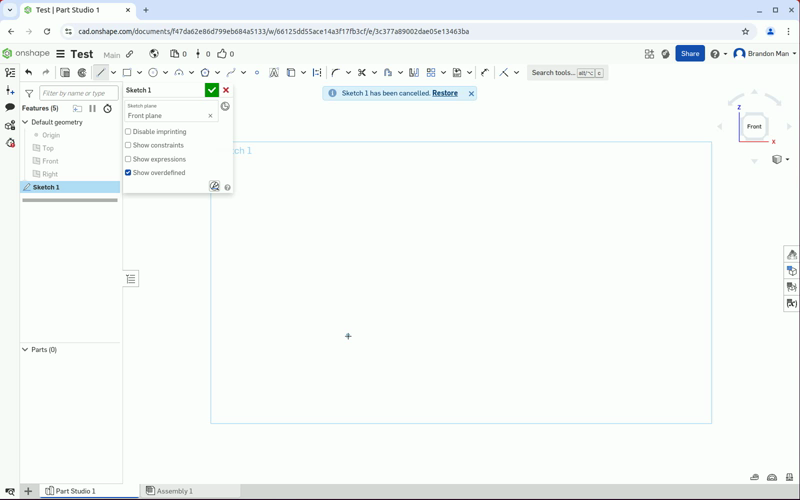
mouse_move(553, 335)
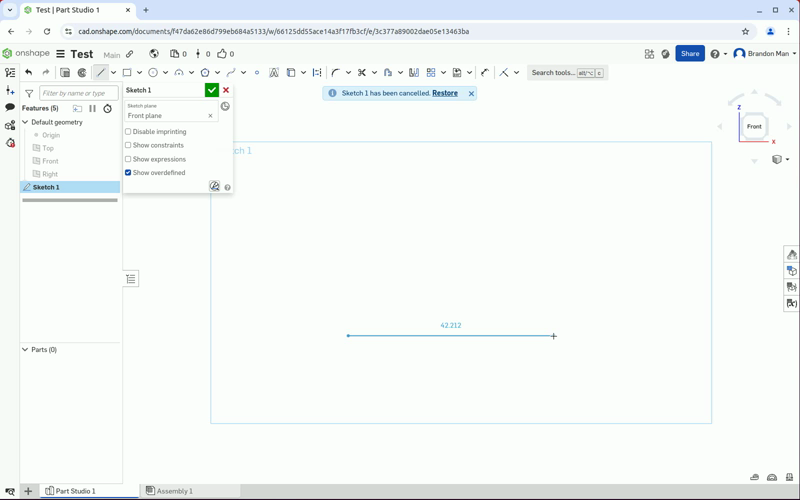
click(553, 335)
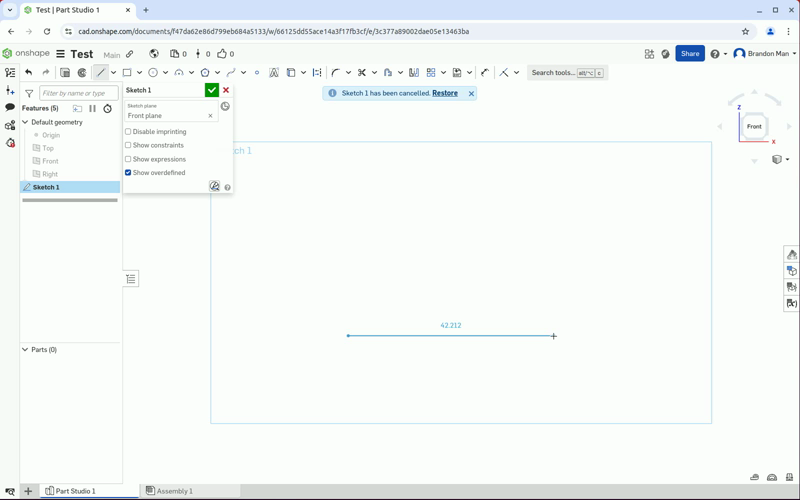
key_up(shift)
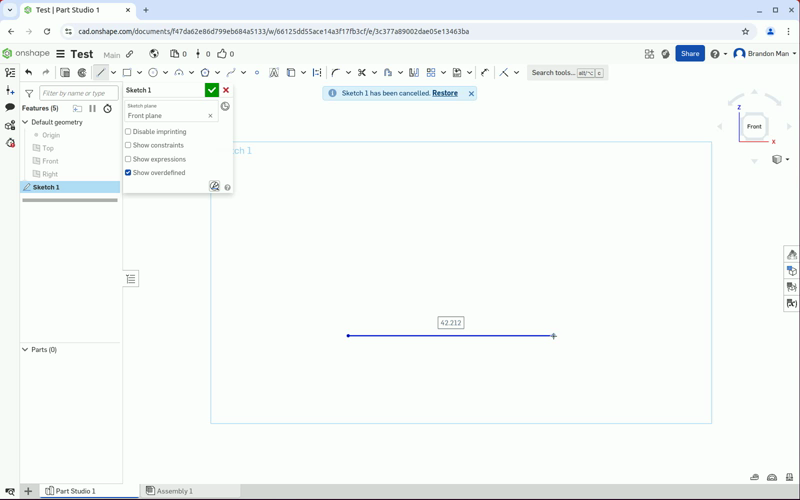
key_down(shift)
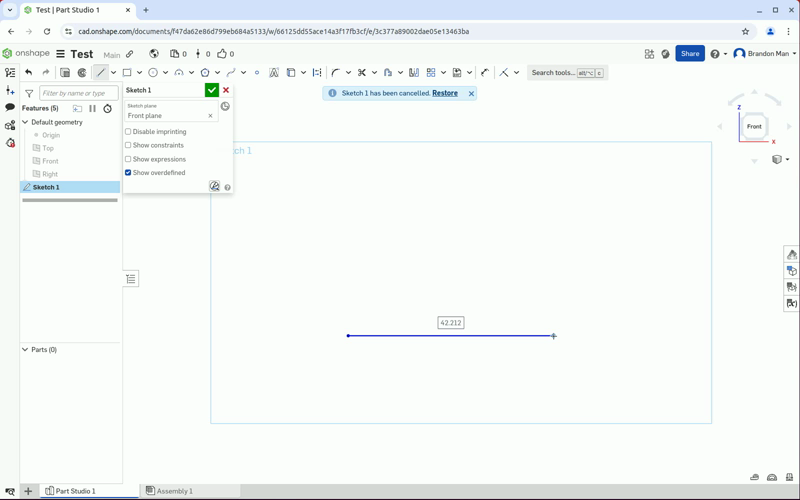
mouse_move(553, 212)
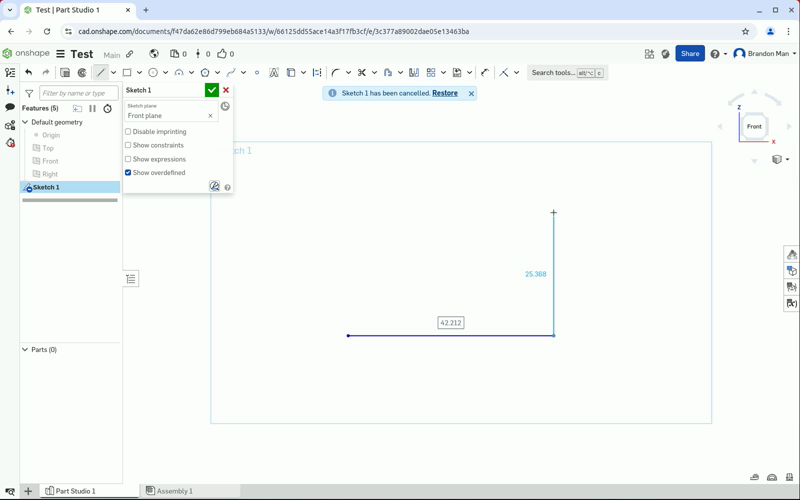
click(553, 212)
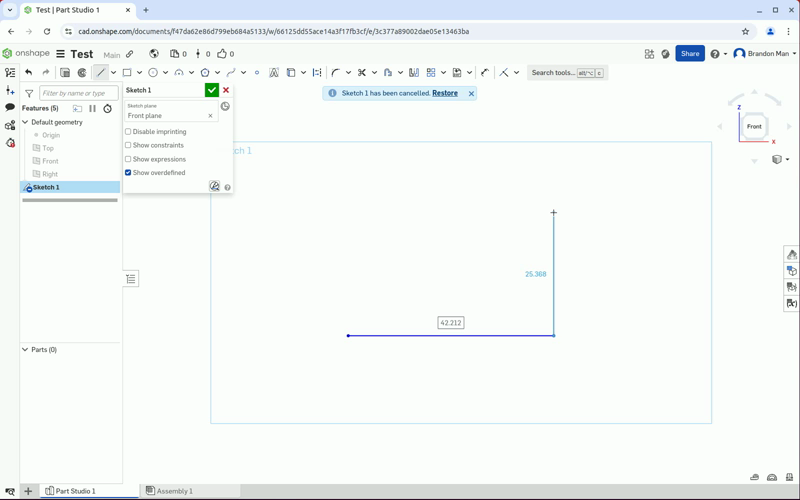
key_up(shift)
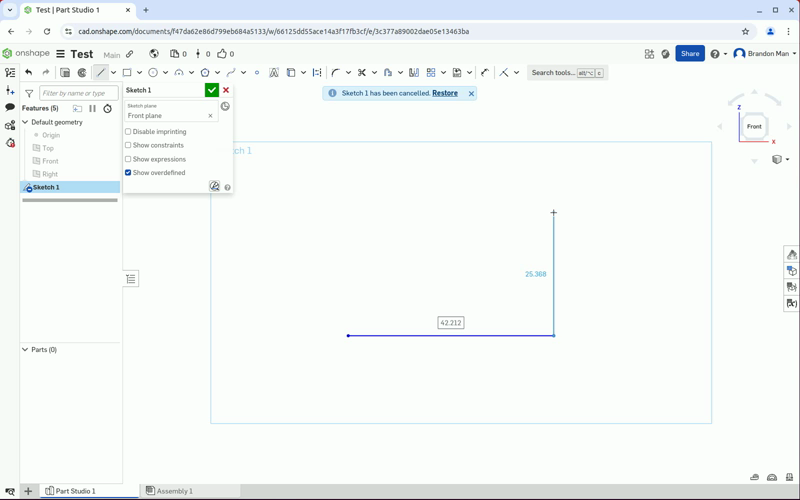
key_down(shift)
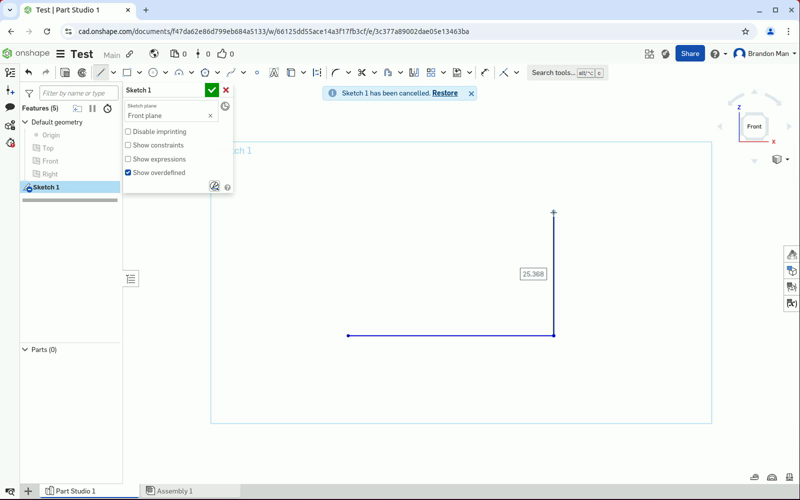
mouse_move(348, 212)
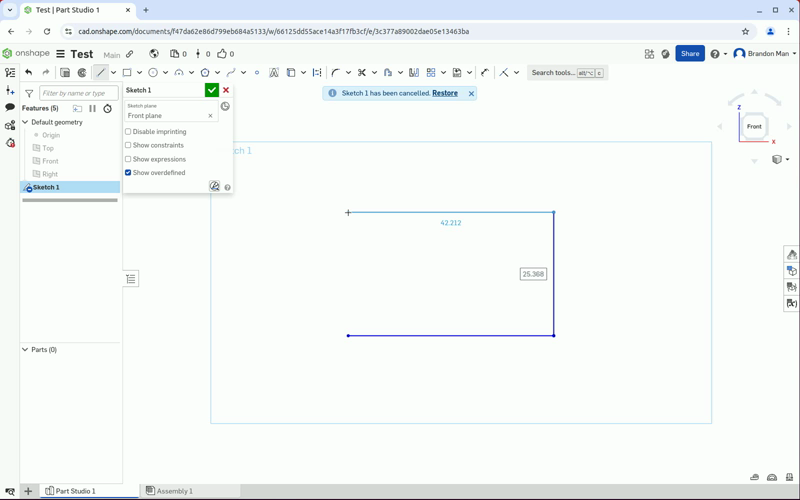
click(348, 212)
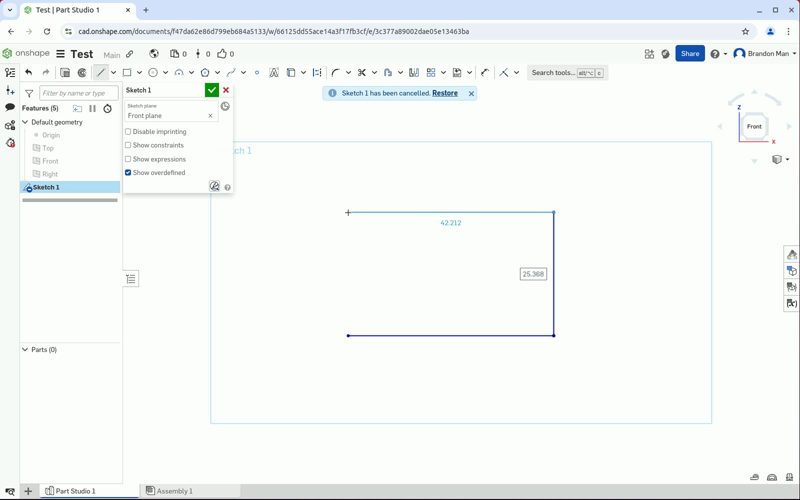
key_up(shift)
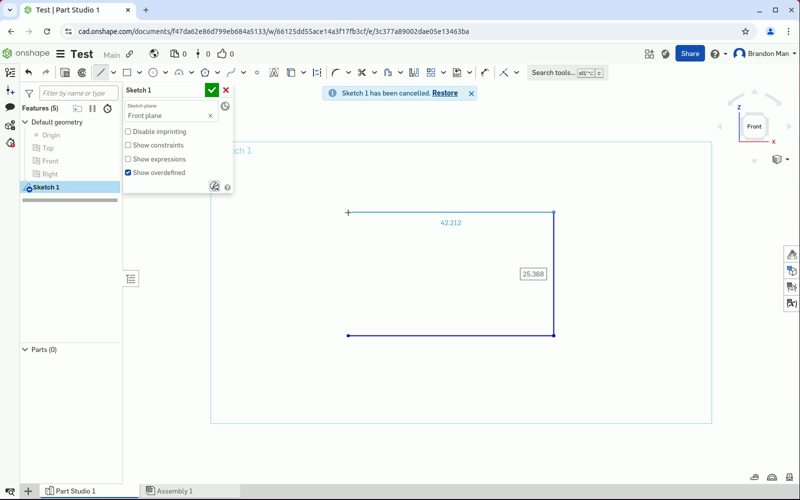
key_down(shift)
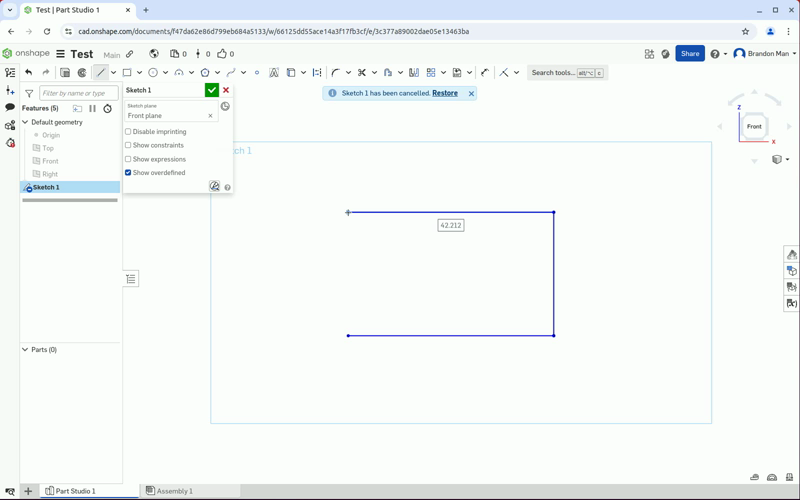
mouse_move(348, 335)
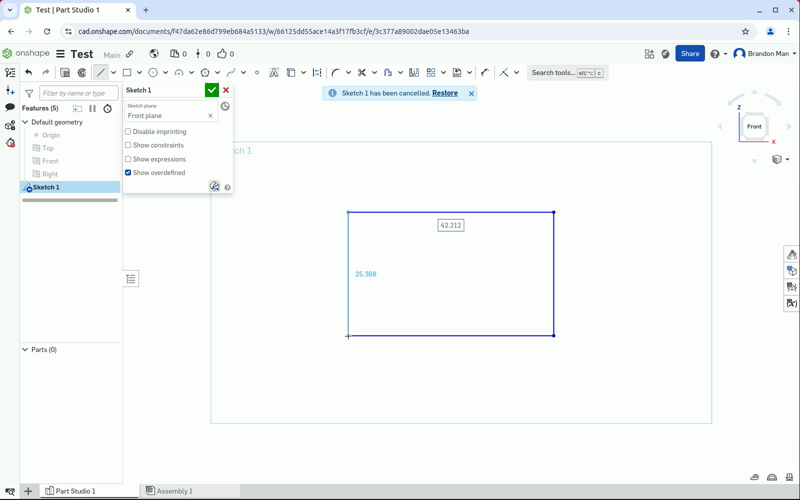
key_up(shift)
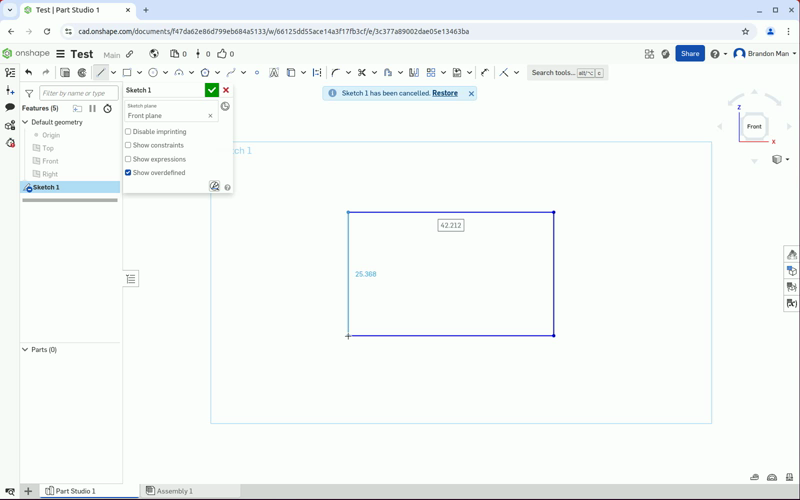
click(348, 335)
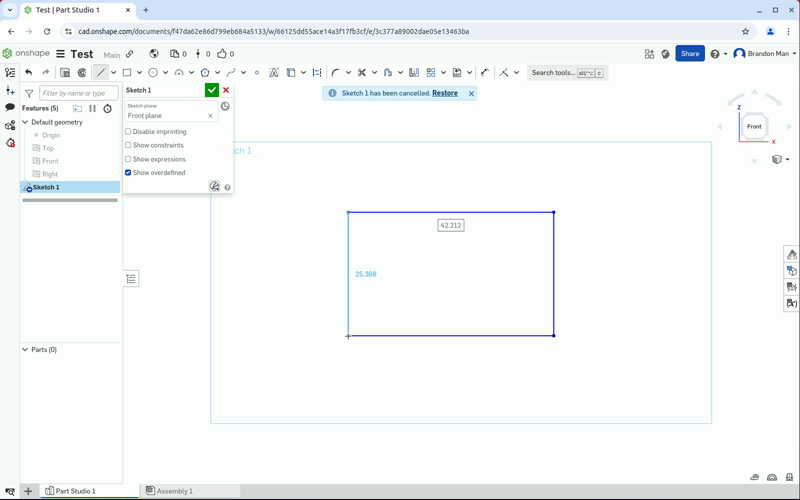
key(esc)
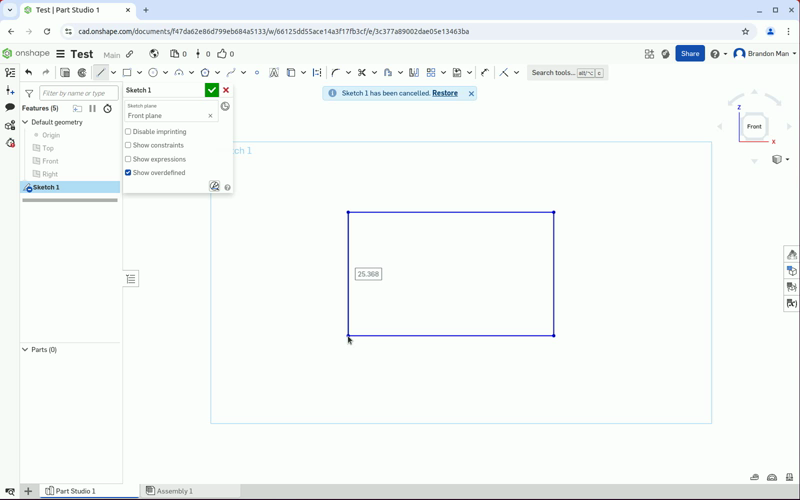
mouse_move(486, 271)
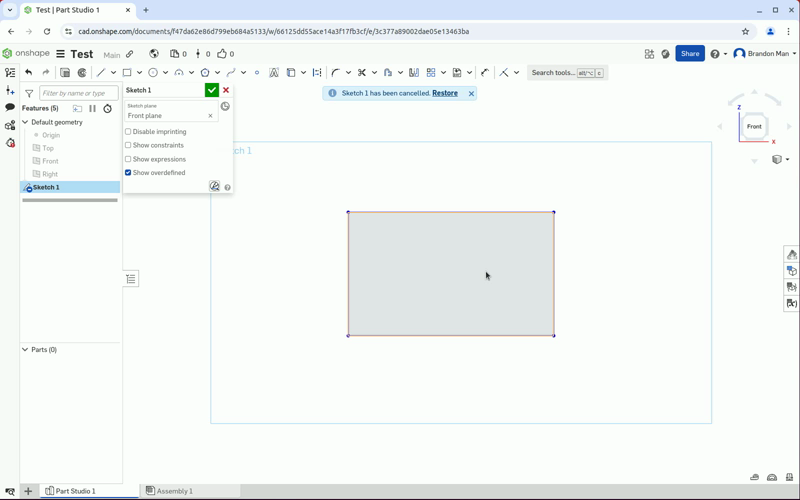
click(486, 271)
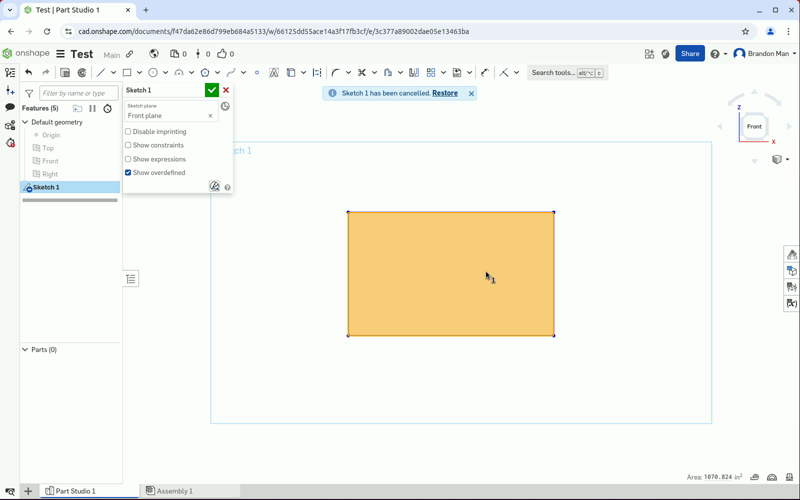
mouse_move(73, 352)
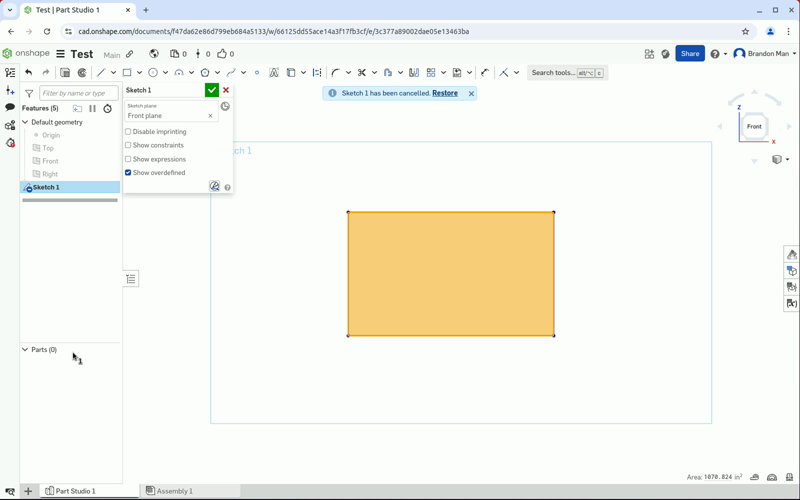
key(shift+y)
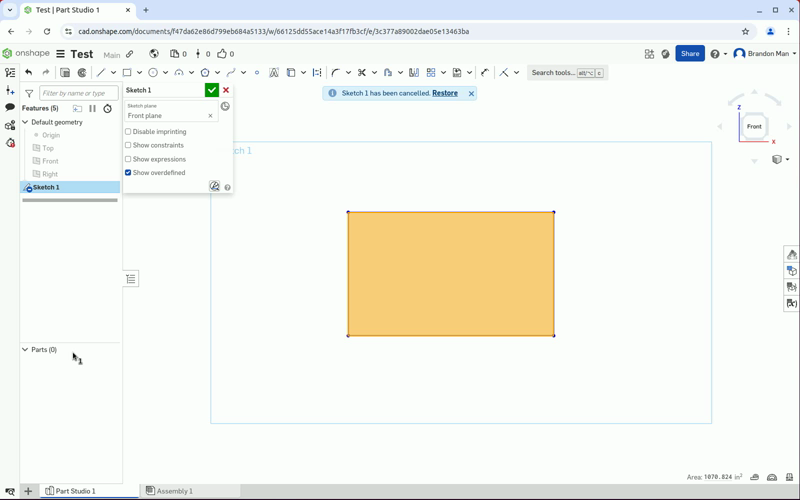
key(shift+e)
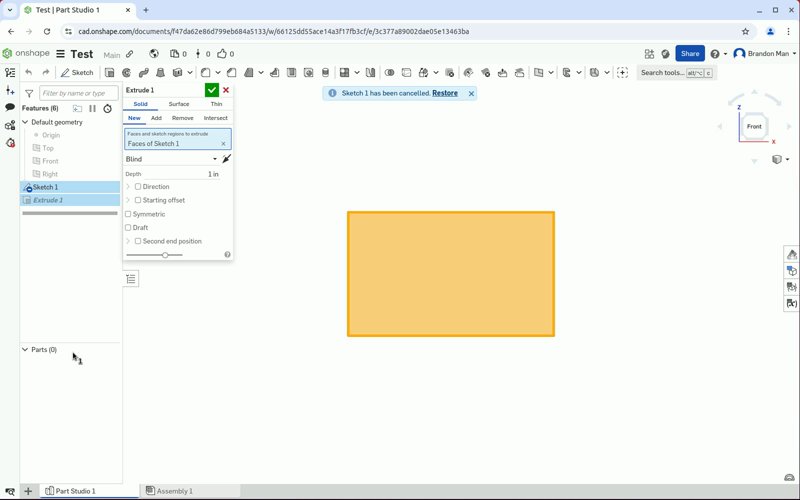
mouse_move(143, 106)
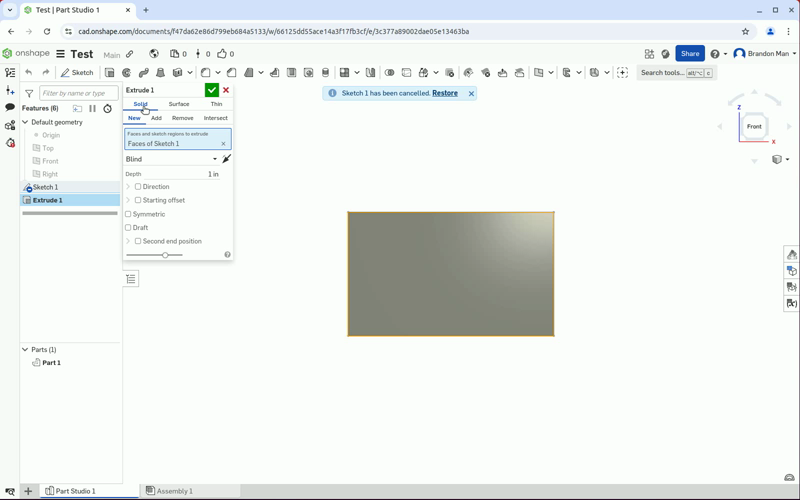
click(143, 106)
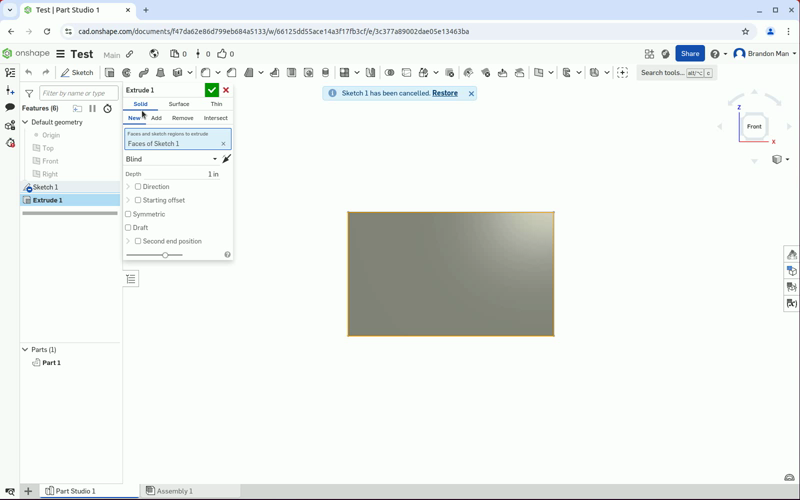
mouse_move(137, 120)
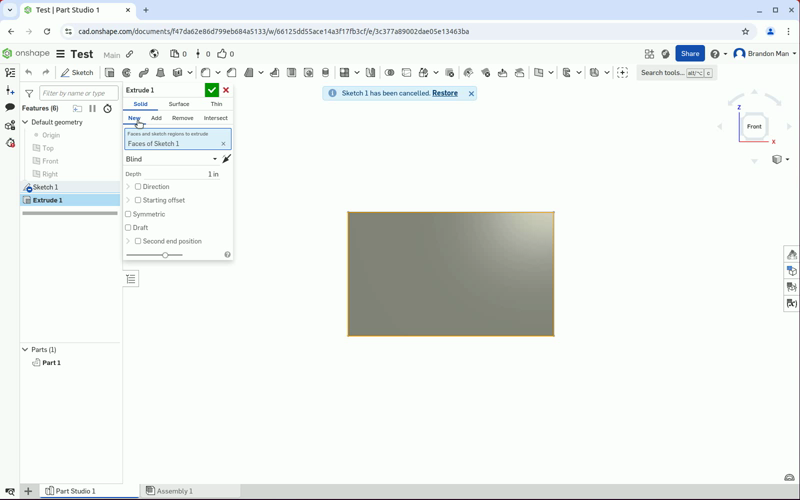
click(137, 120)
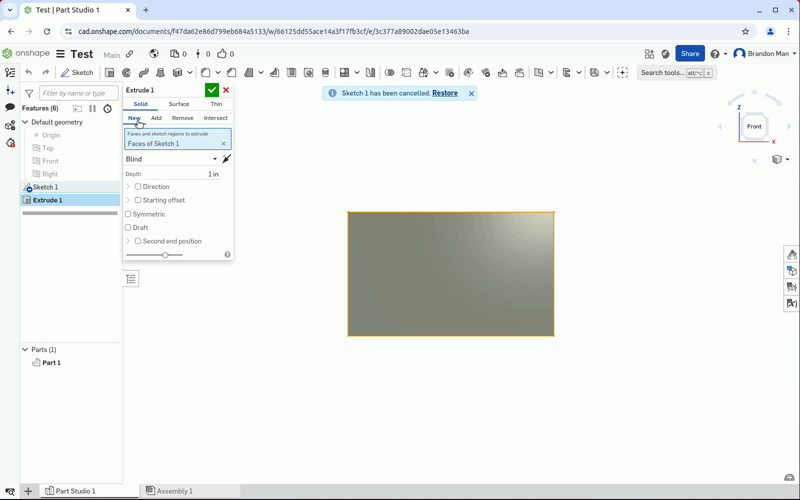
key(tab, 4)
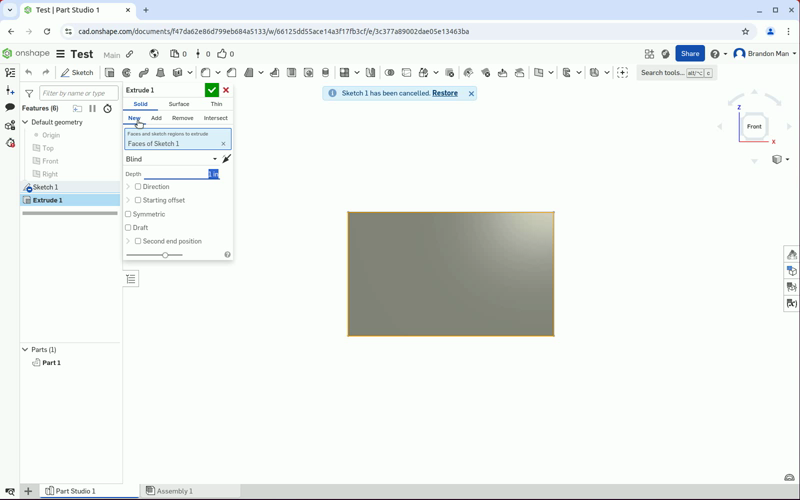
text(6.258)
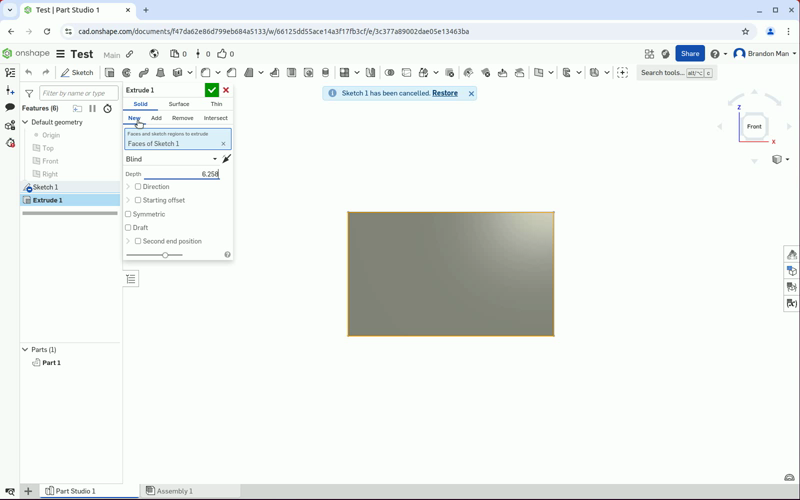
key(enter)
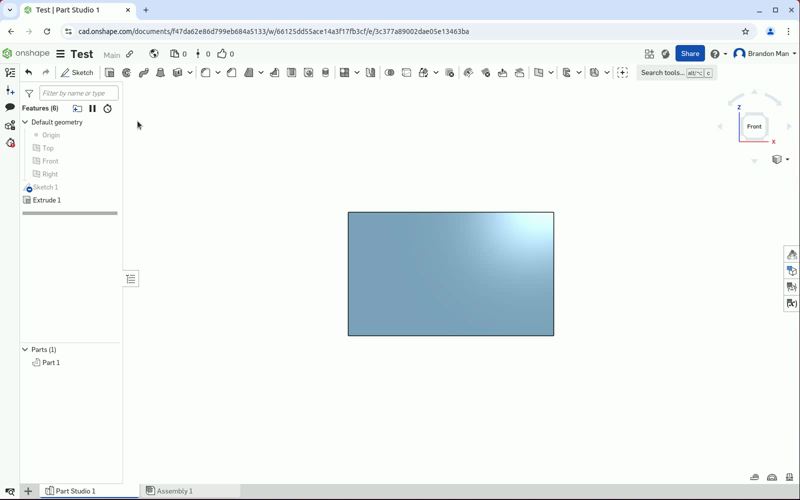
key(shift+h)
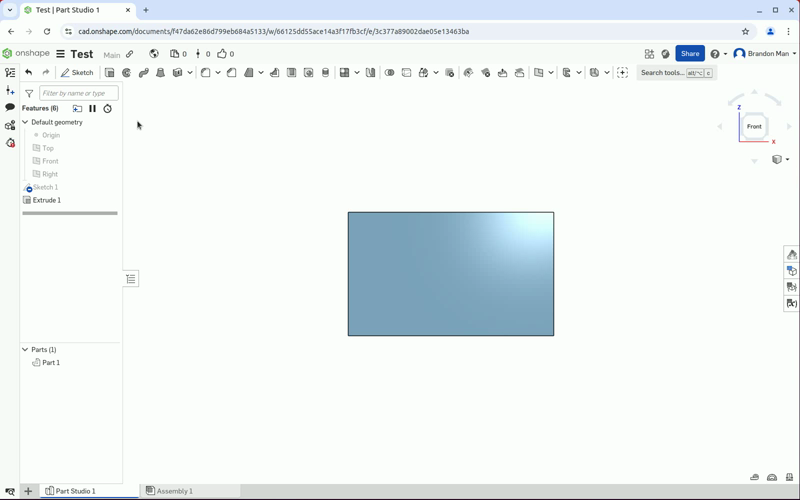
key(shift+h)
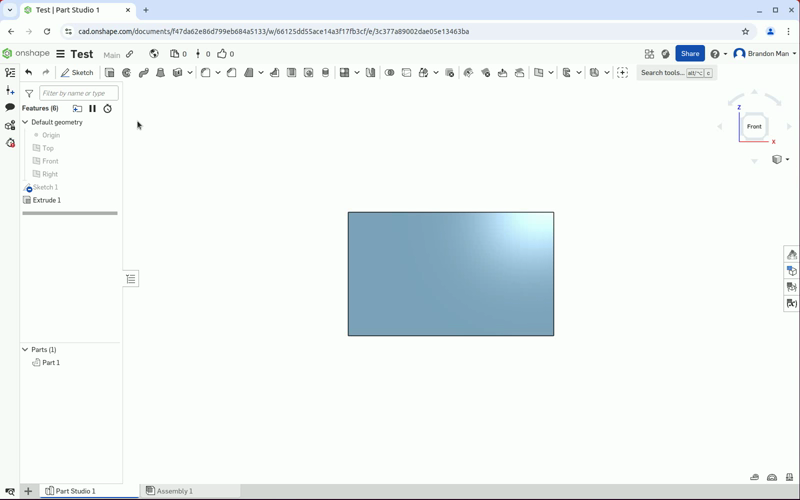
mouse_move(73, 189)
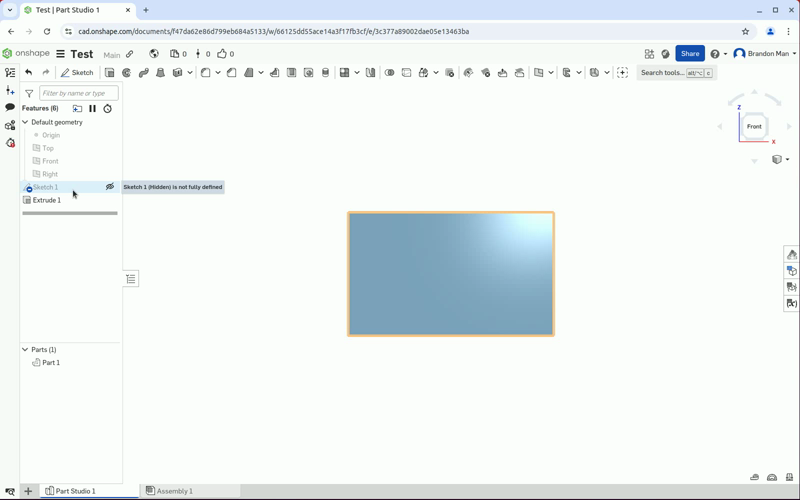
click(73, 189)
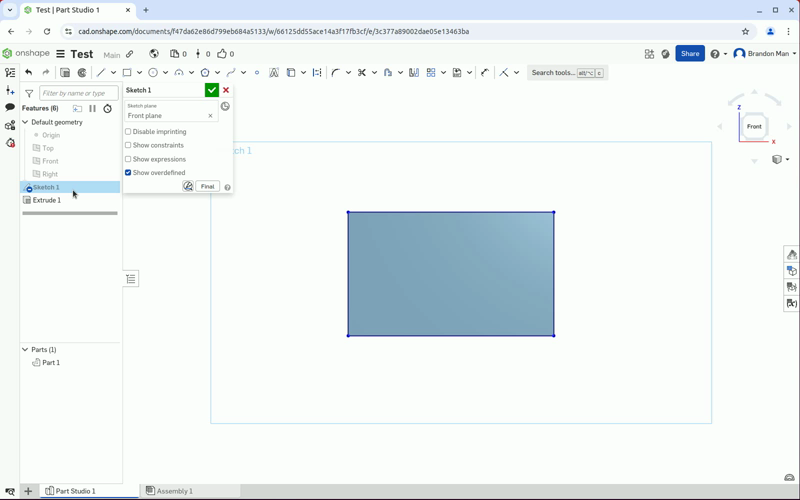
mouse_move(229, 92)
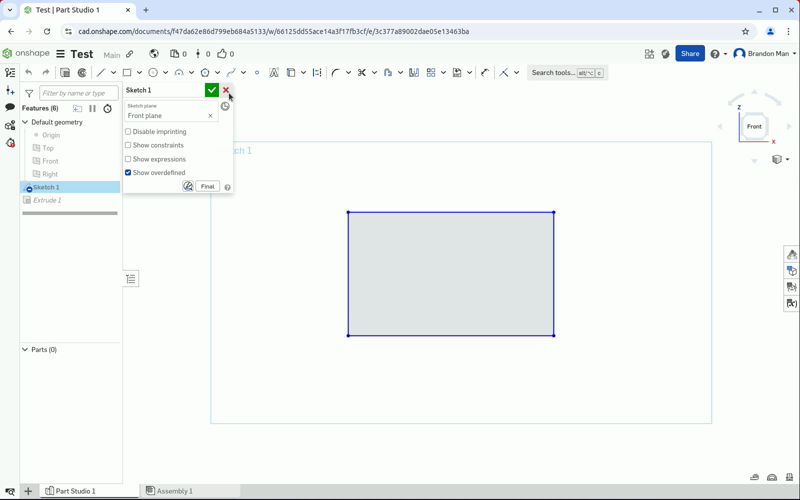
click(229, 92)
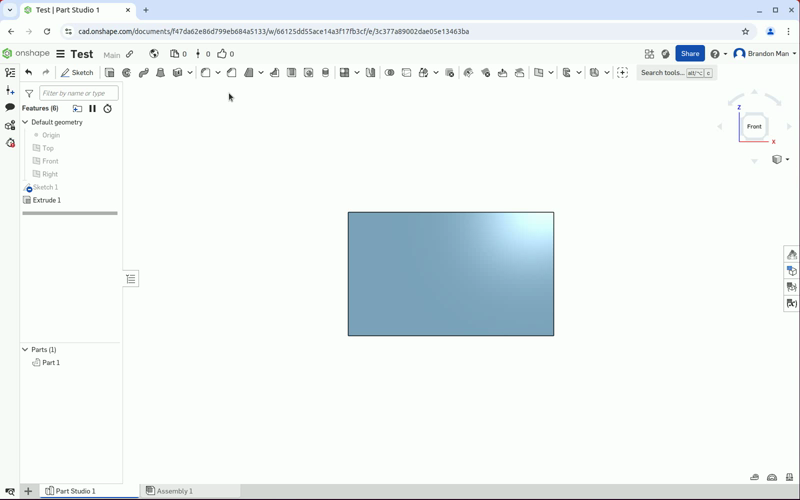
mouse_move(541, 75)
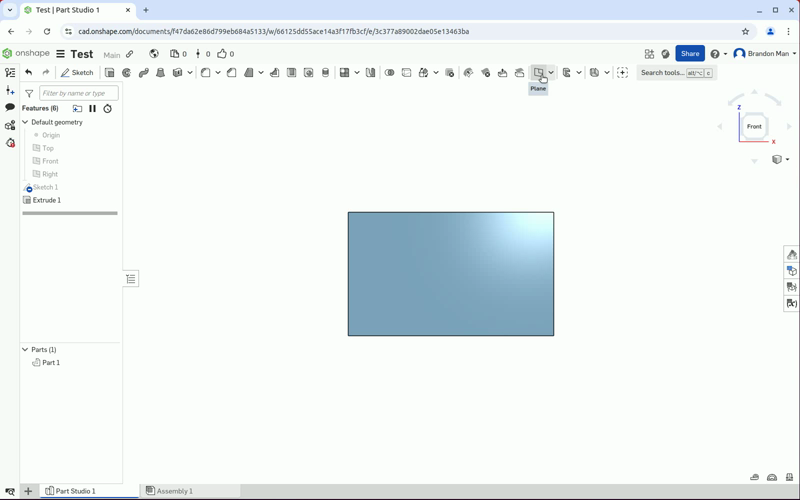
click(541, 75)
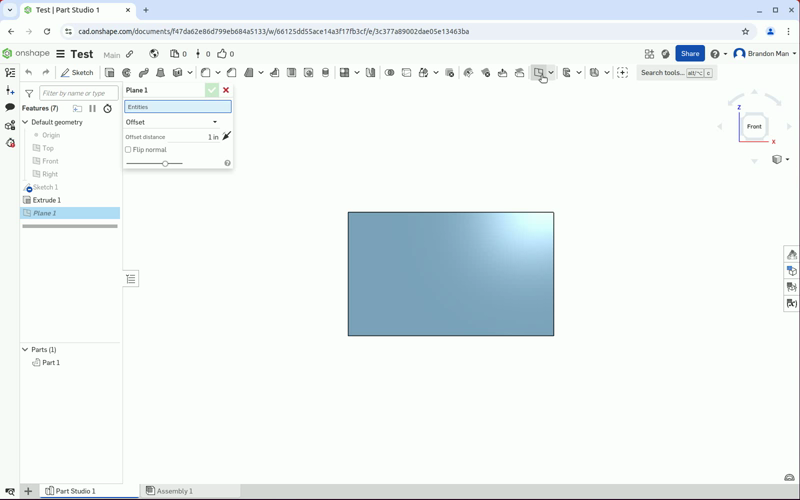
mouse_move(73, 163)
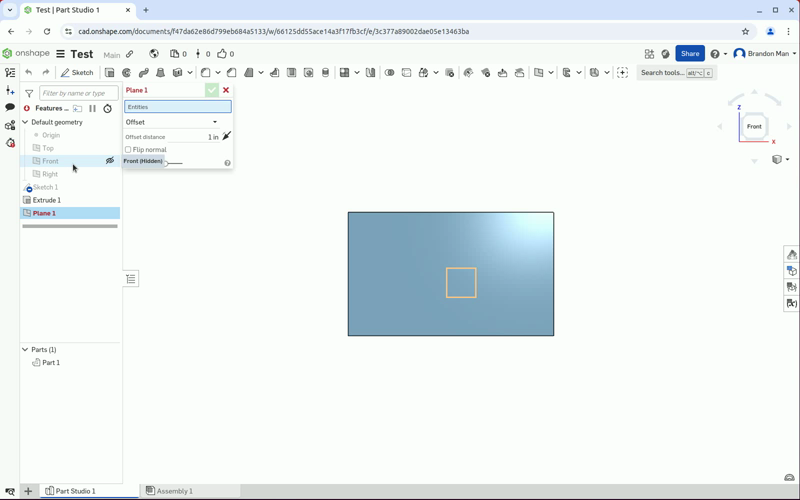
click(73, 163)
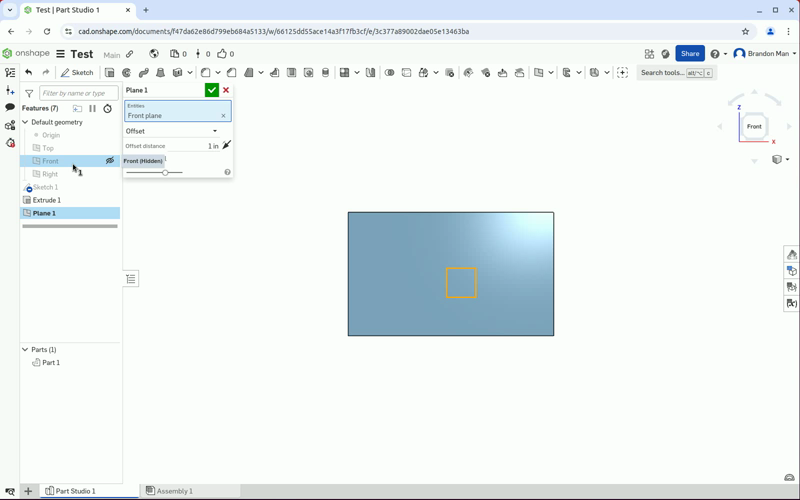
key(tab, 2)
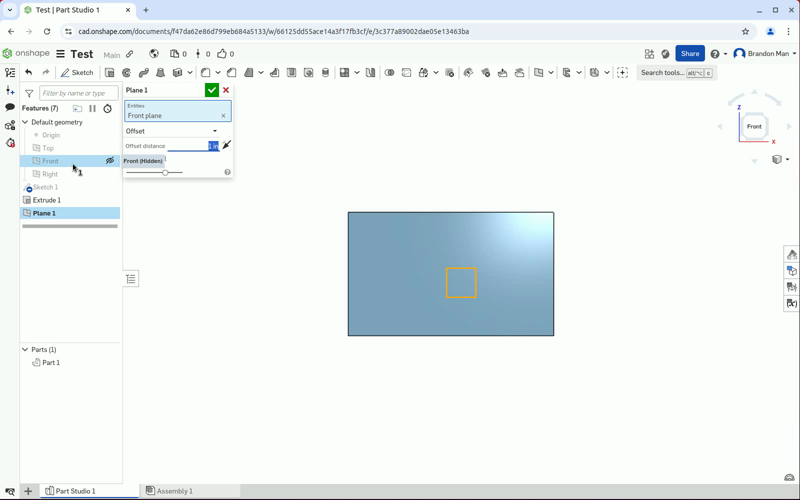
text(6.255)
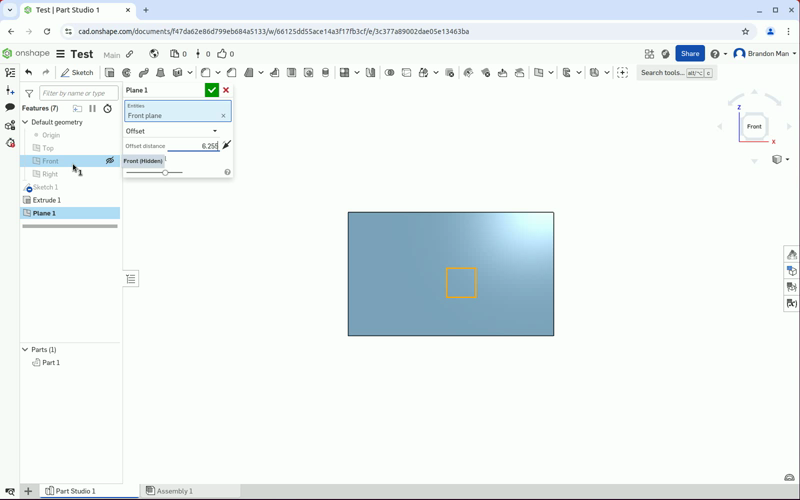
key(enter, 2)
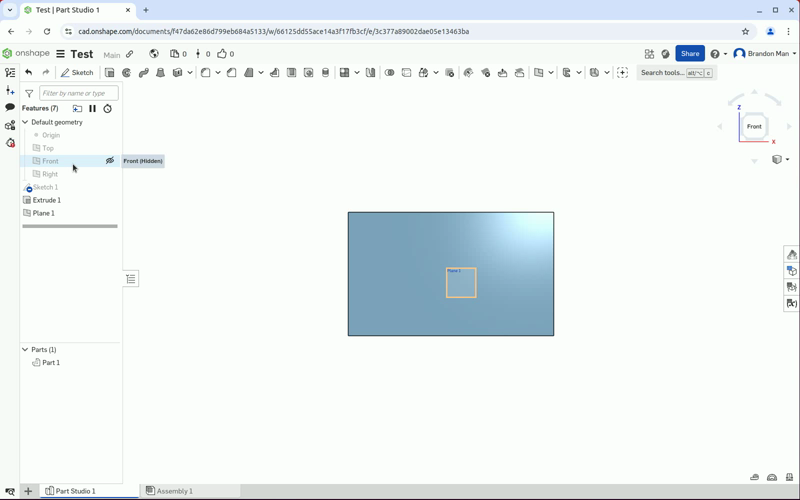
key(shift+s)
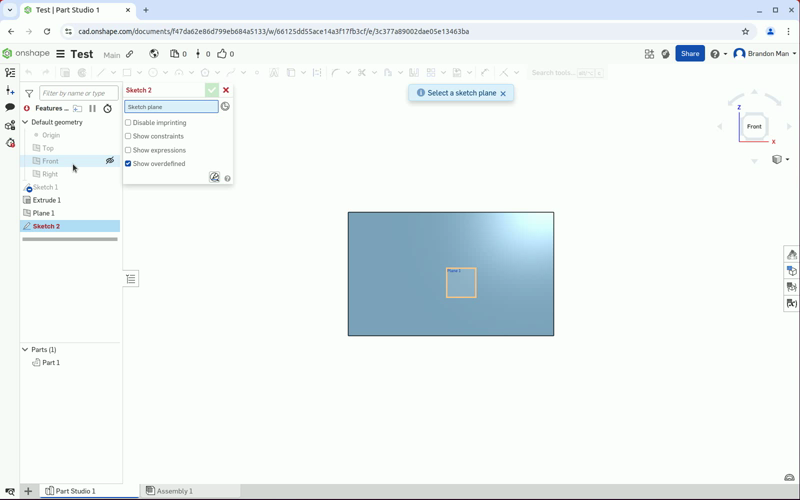
mouse_move(73, 215)
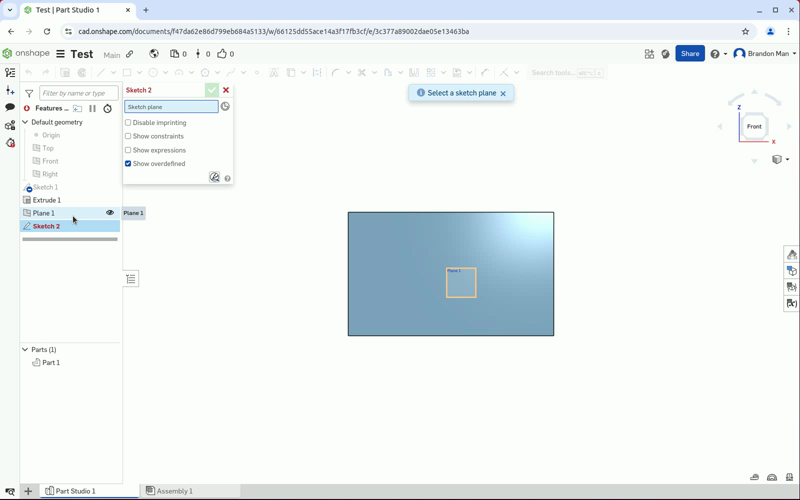
click(73, 215)
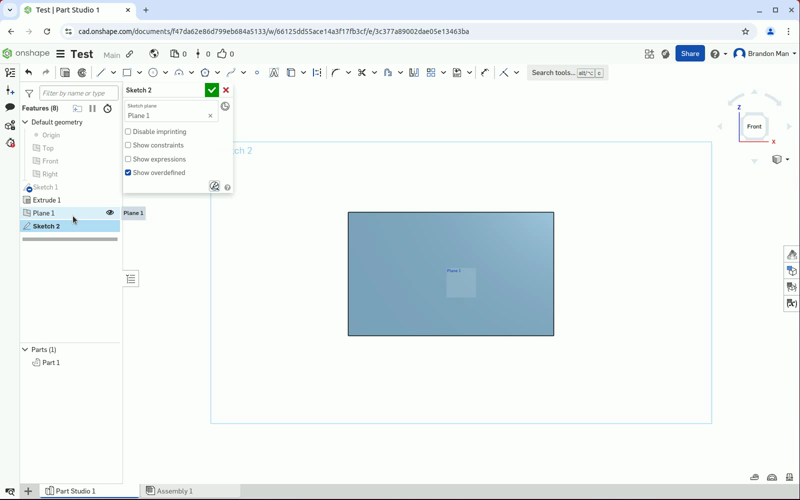
mouse_move(73, 352)
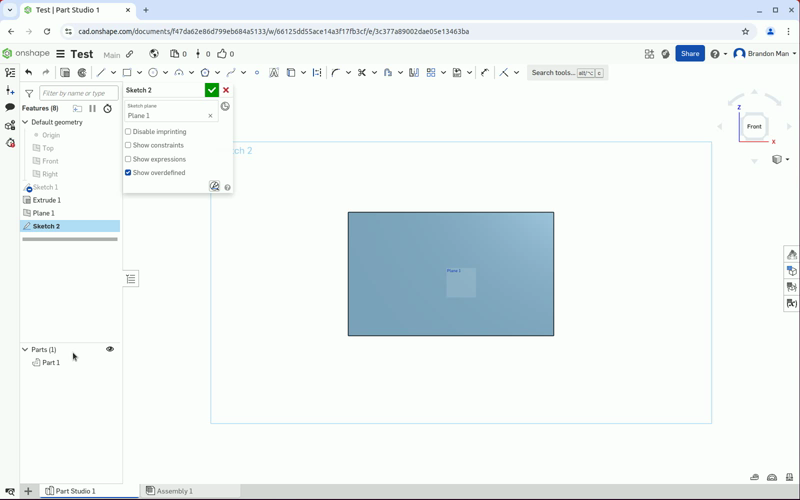
key(y)
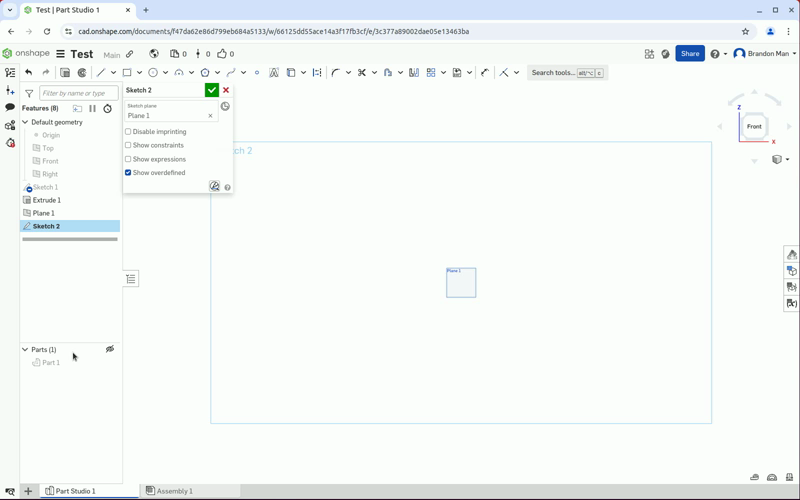
key(l)
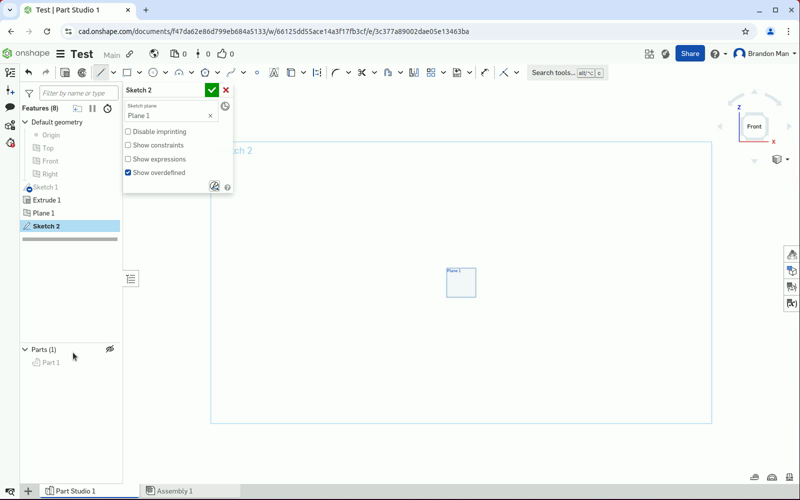
key_down(shift)
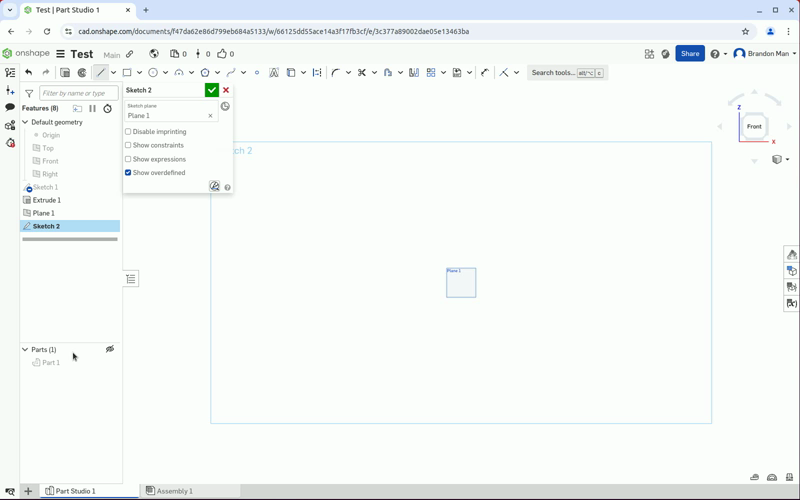
mouse_move(389, 294)
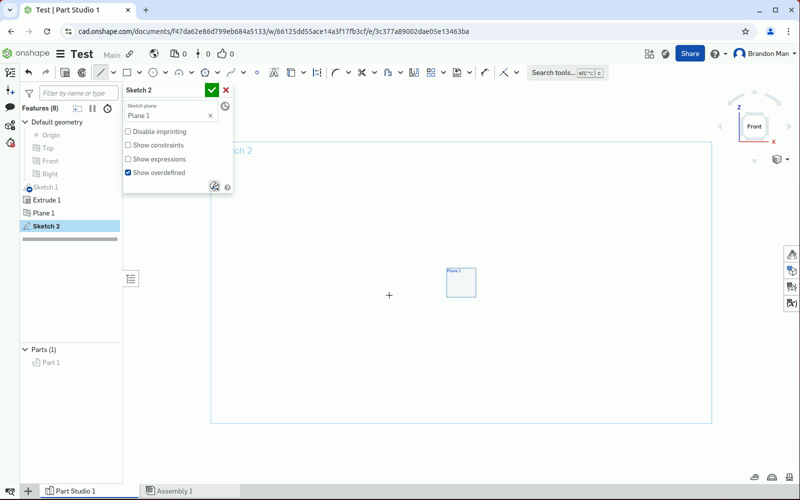
click(389, 294)
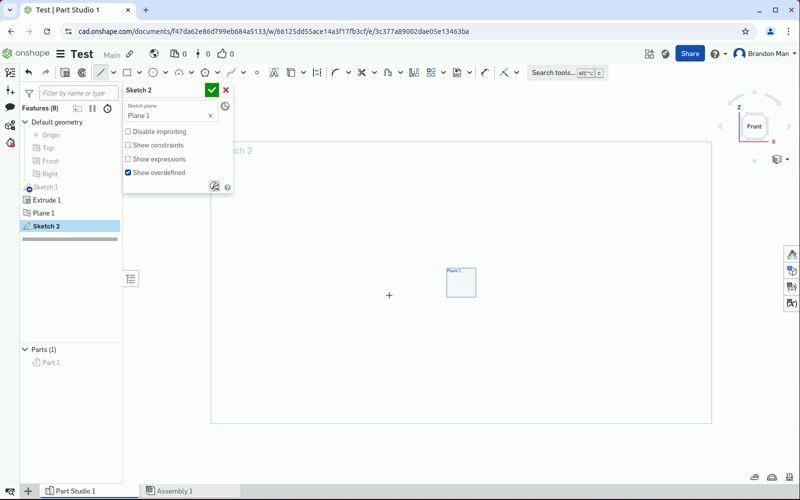
key_up(shift)
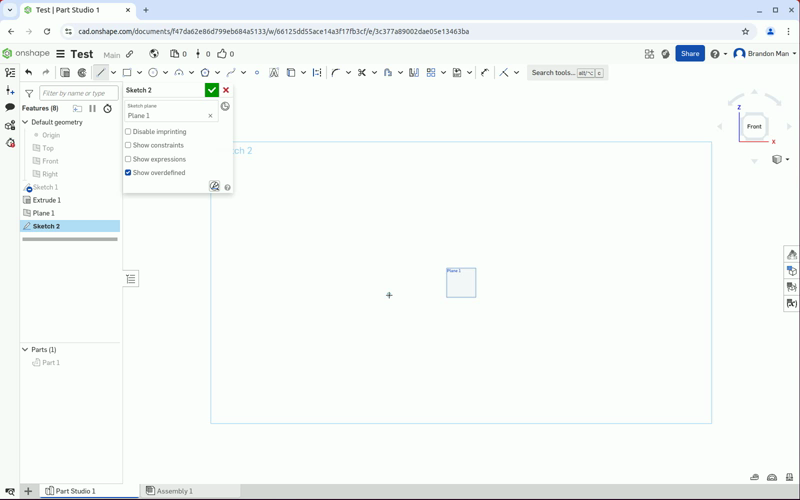
key_down(shift)
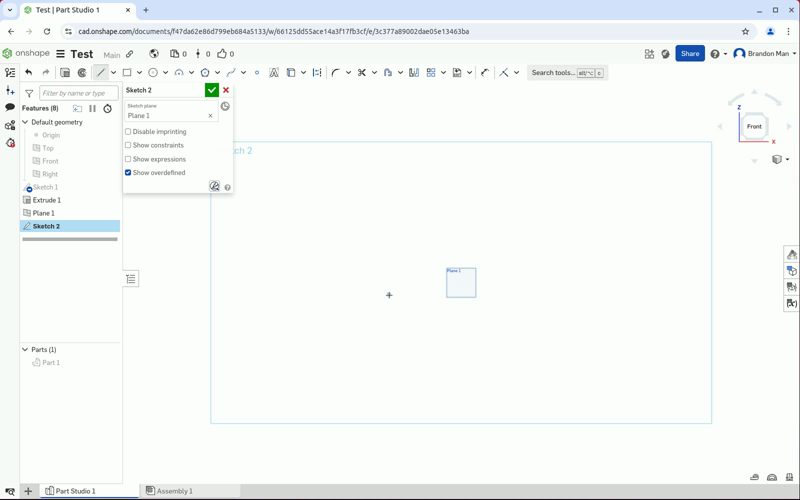
mouse_move(419, 294)
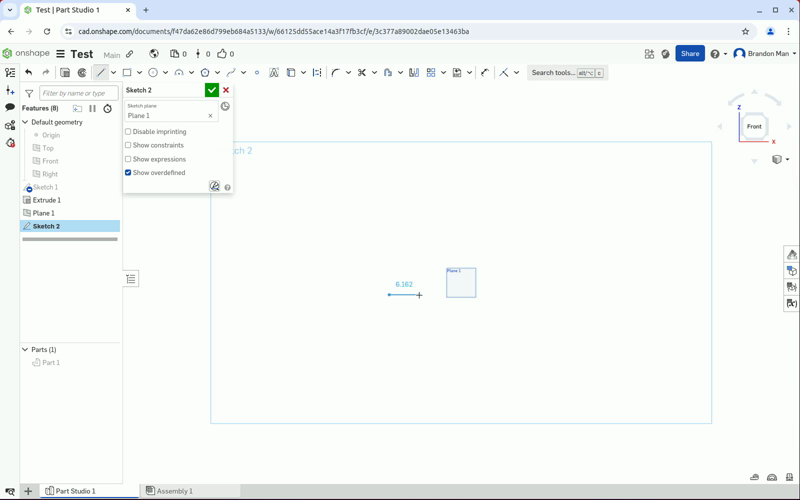
mouse_move(431, 294)
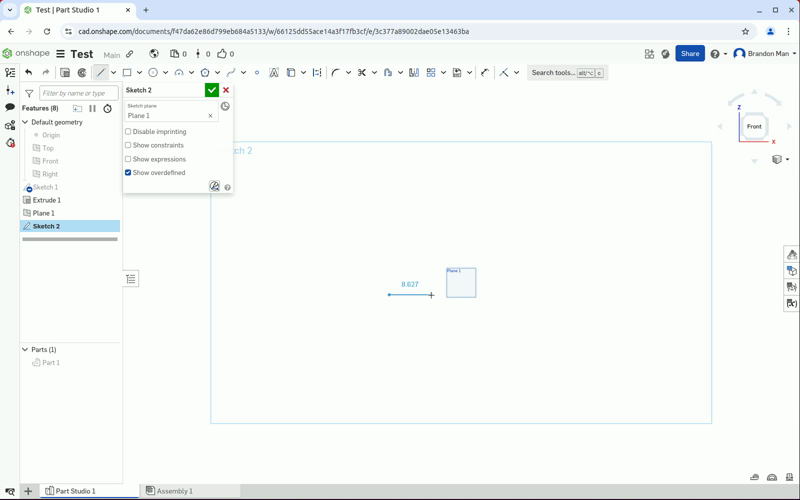
click(431, 294)
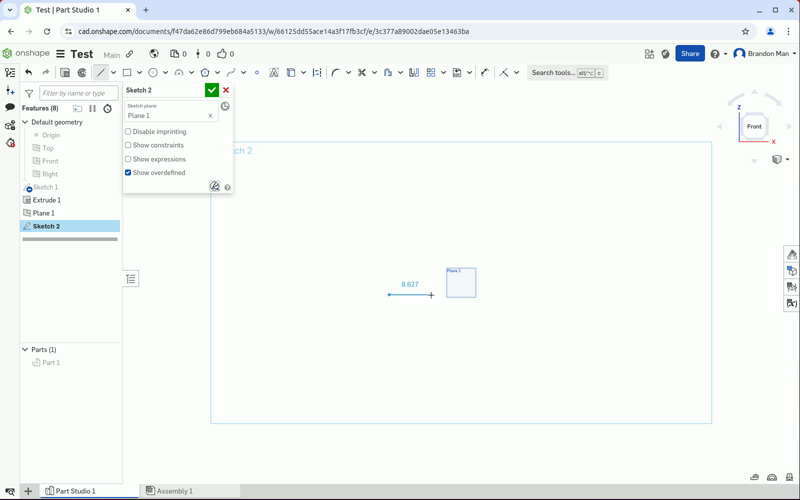
key_up(shift)
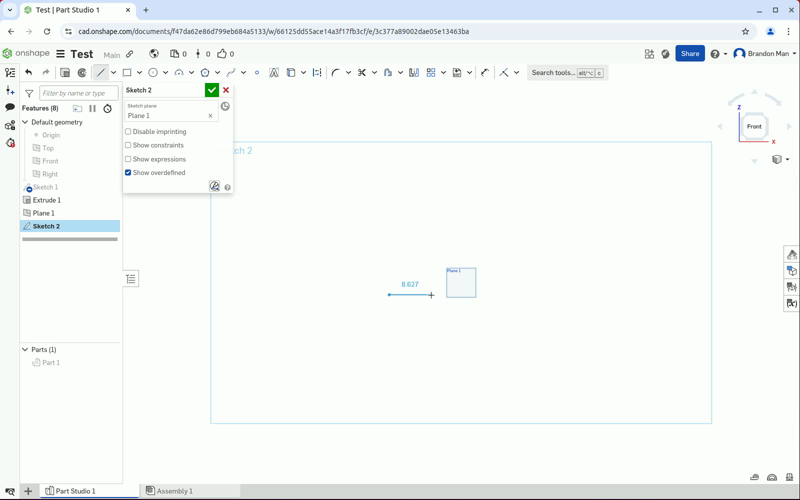
key_down(shift)
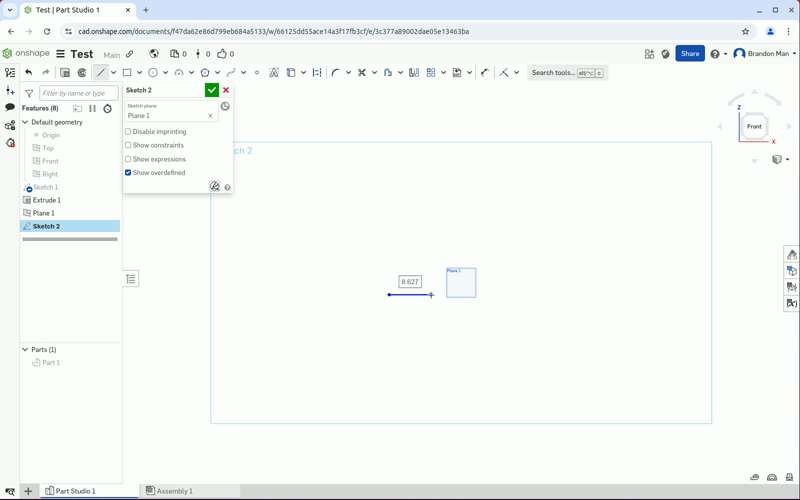
mouse_move(461, 294)
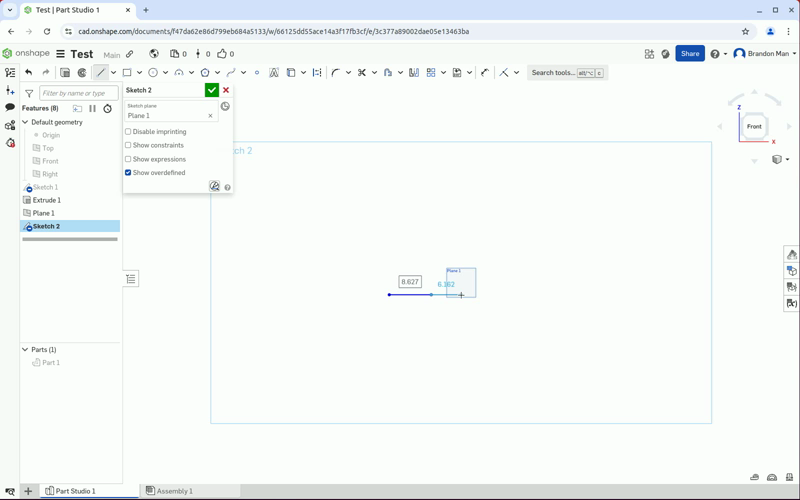
mouse_move(431, 252)
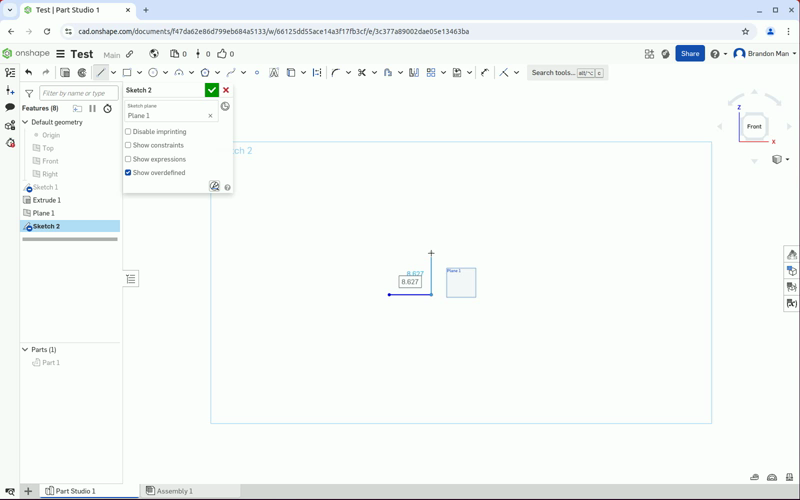
click(431, 252)
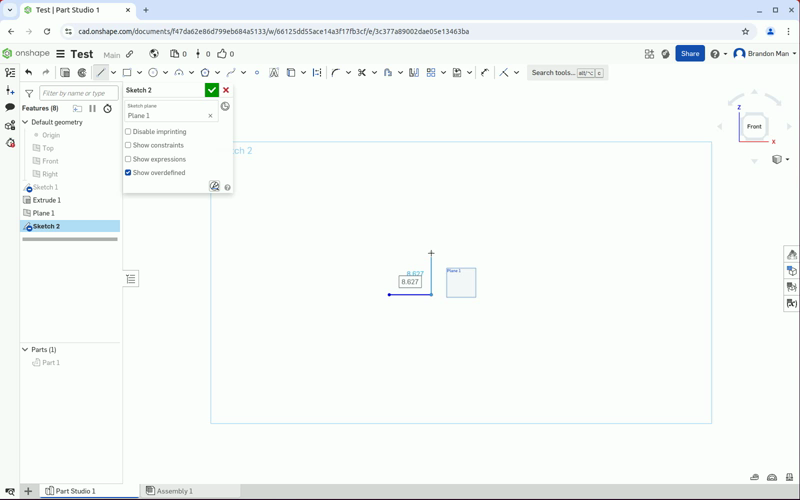
key_up(shift)
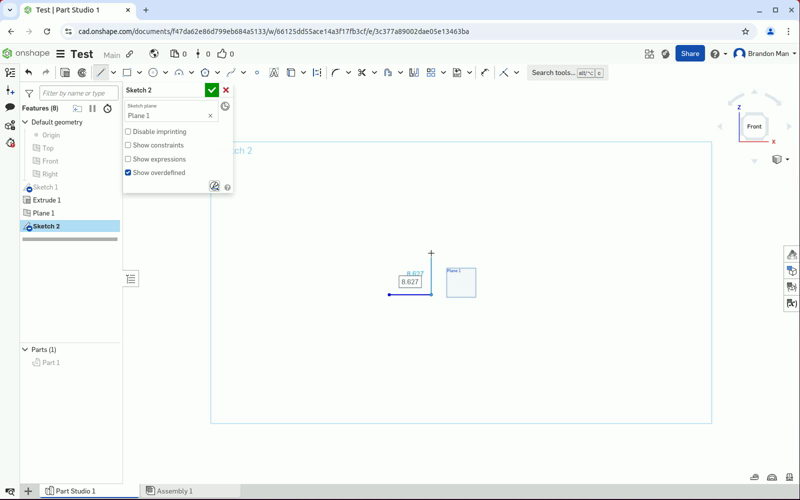
key_down(shift)
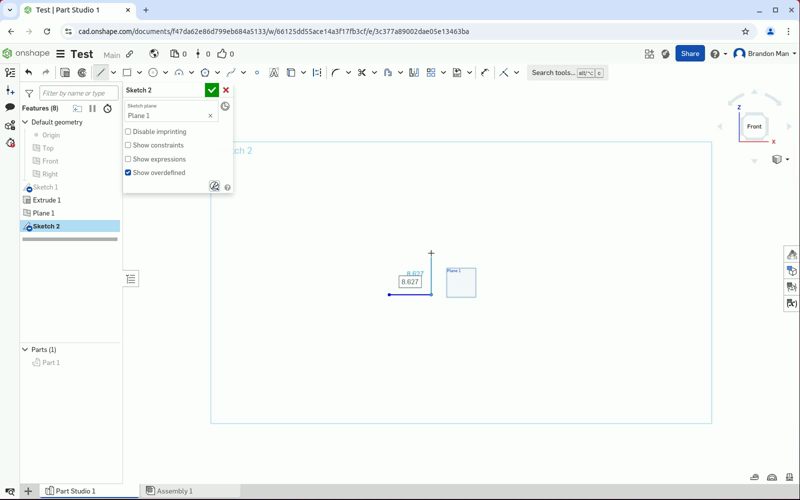
mouse_move(461, 252)
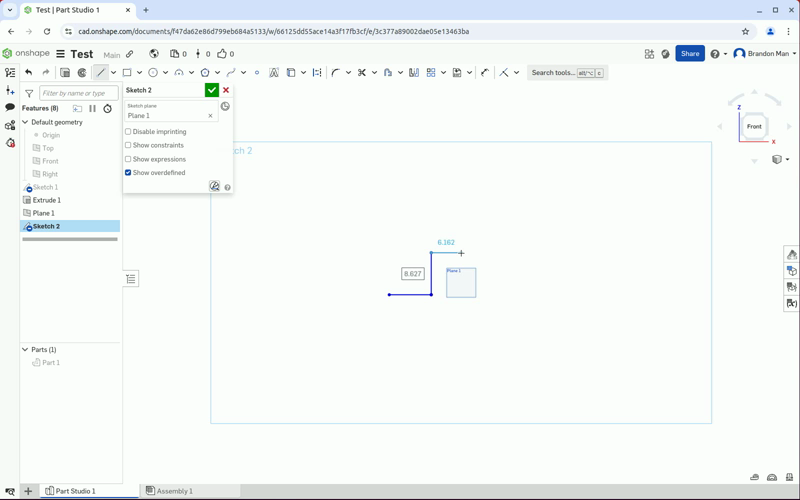
mouse_move(389, 252)
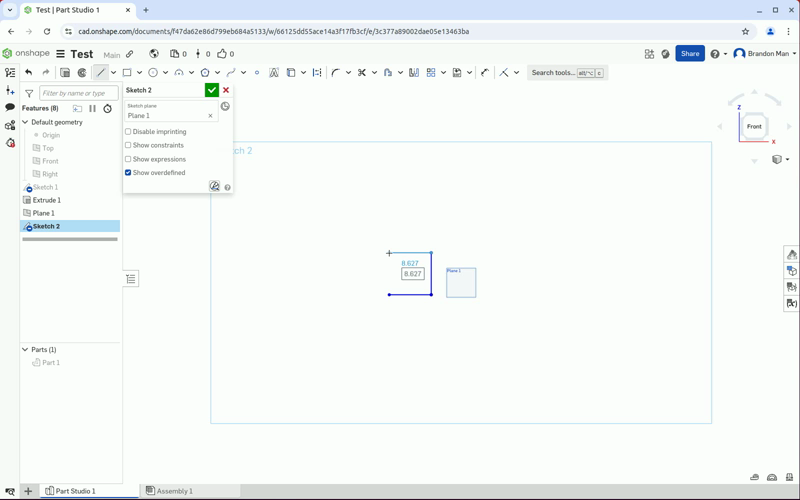
click(389, 252)
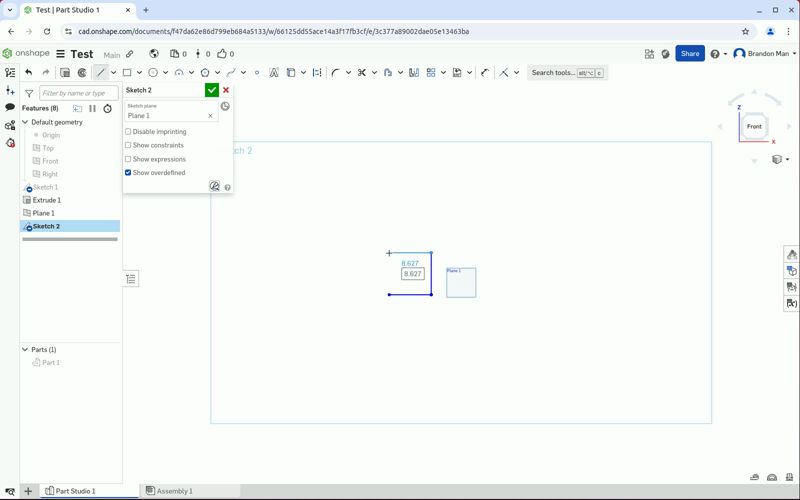
key_up(shift)
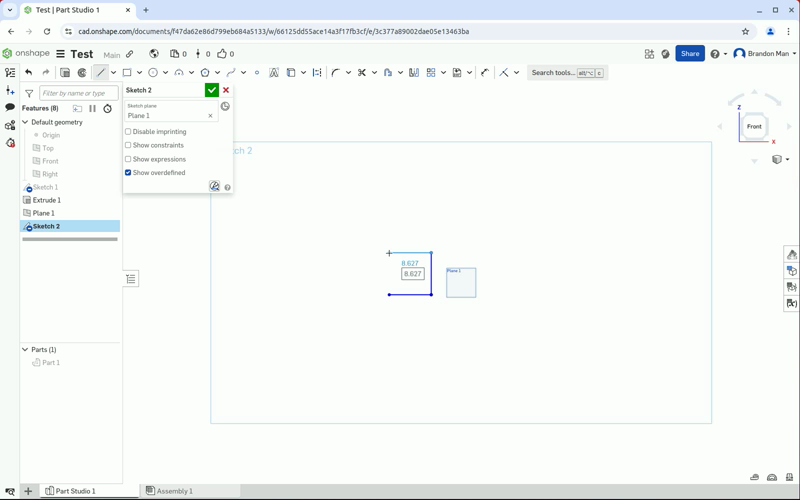
mouse_move(419, 252)
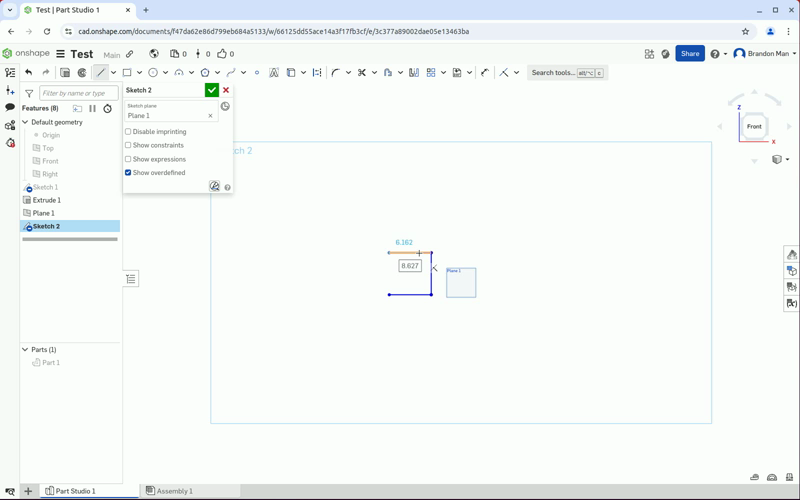
key_down(shift)
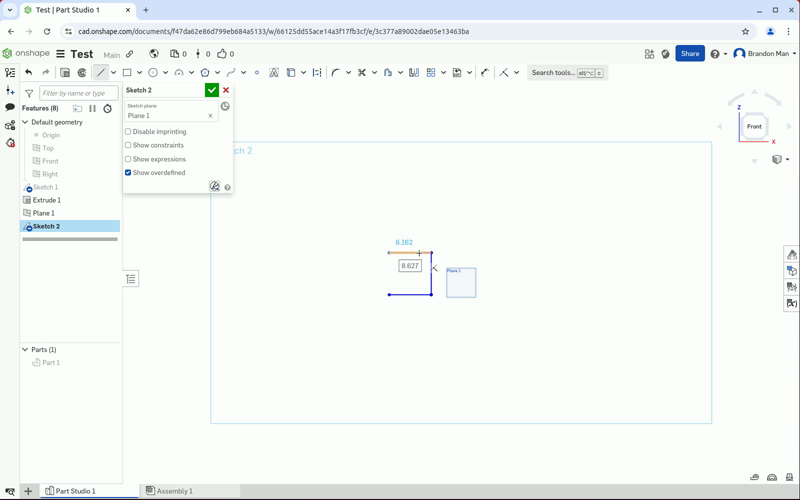
mouse_move(389, 294)
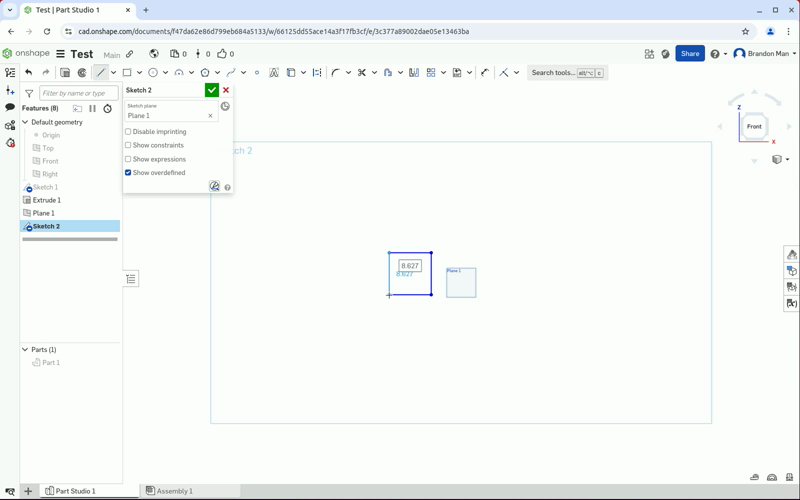
key_up(shift)
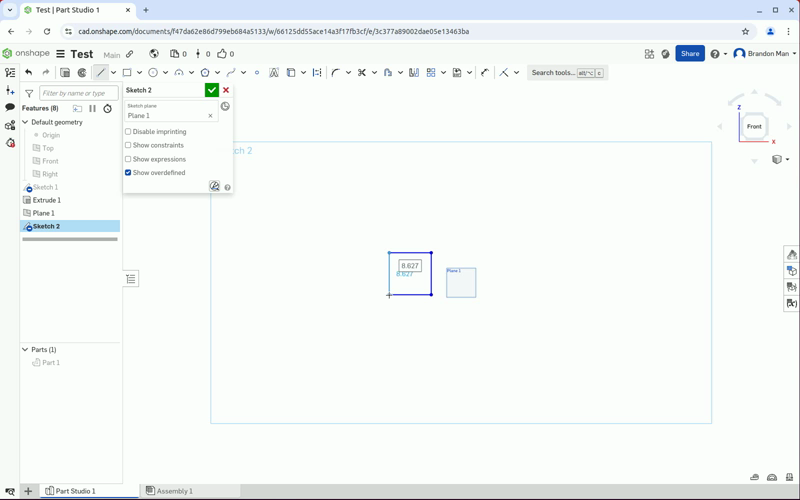
click(389, 294)
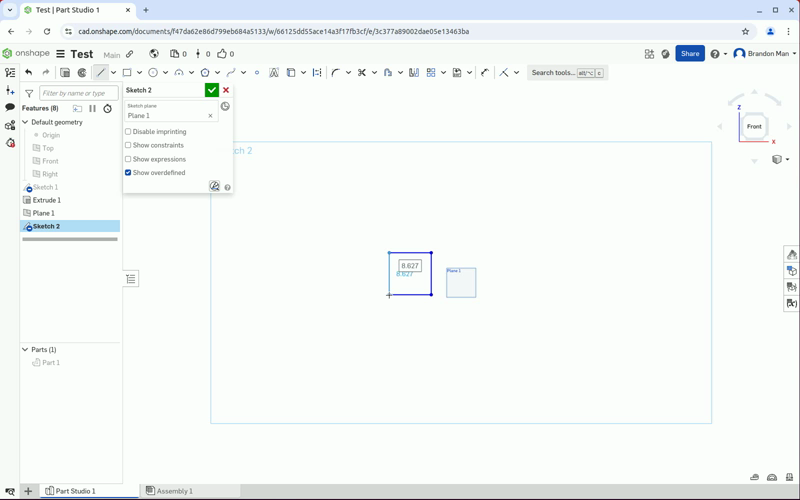
key(esc)
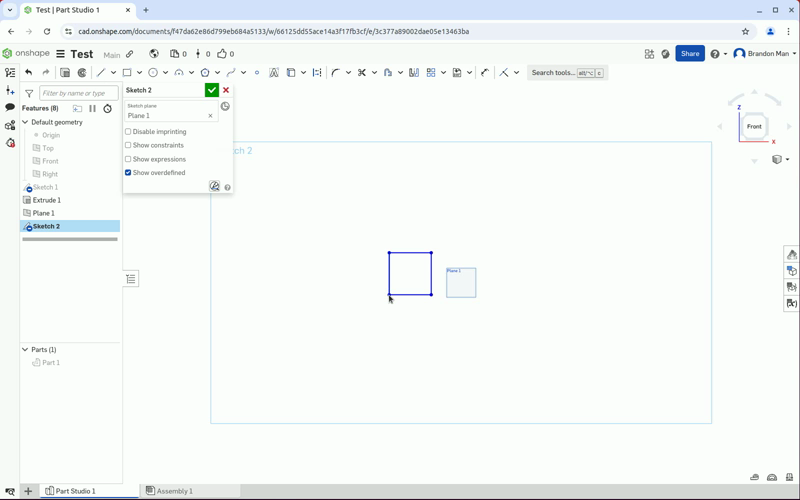
mouse_move(423, 291)
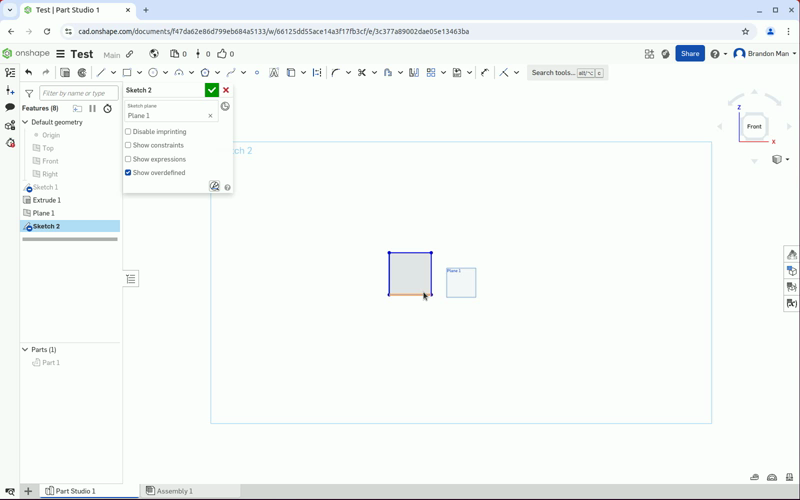
scroll(6)
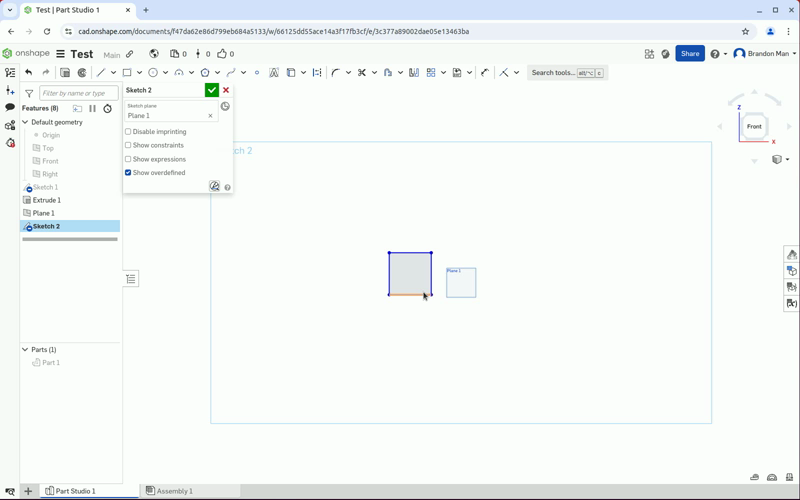
scroll(6)
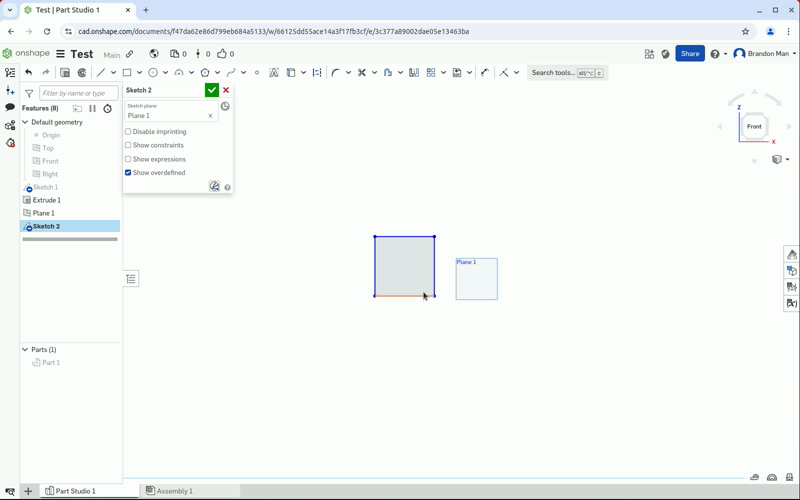
scroll(6)
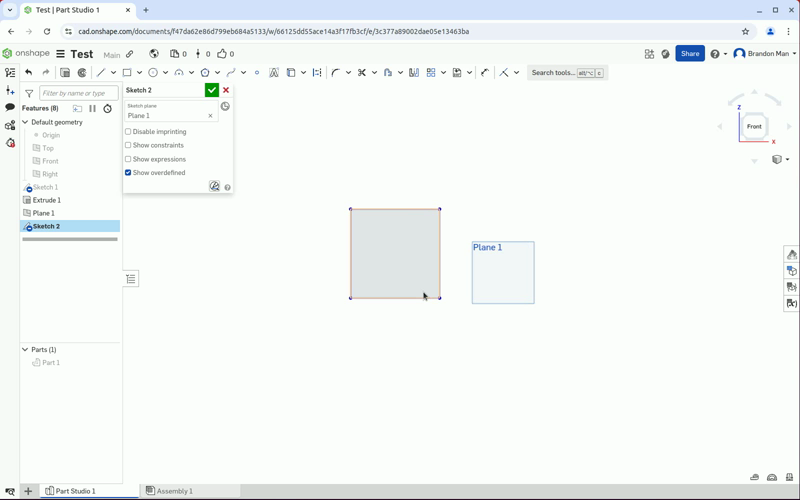
scroll(6)
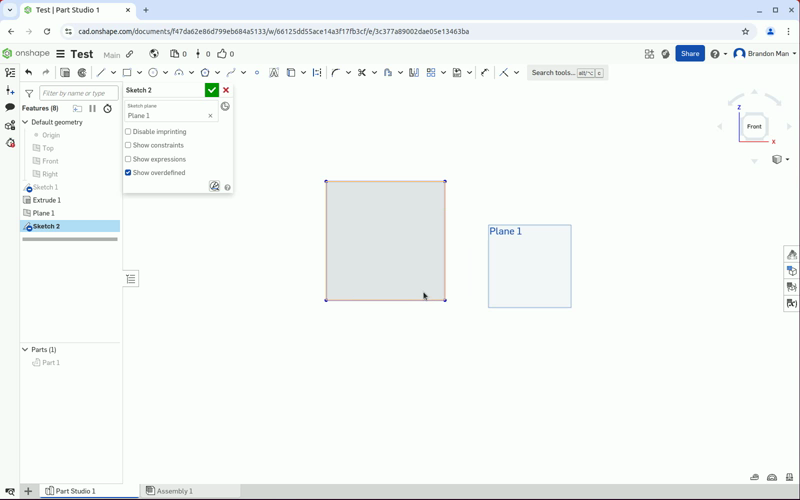
scroll(6)
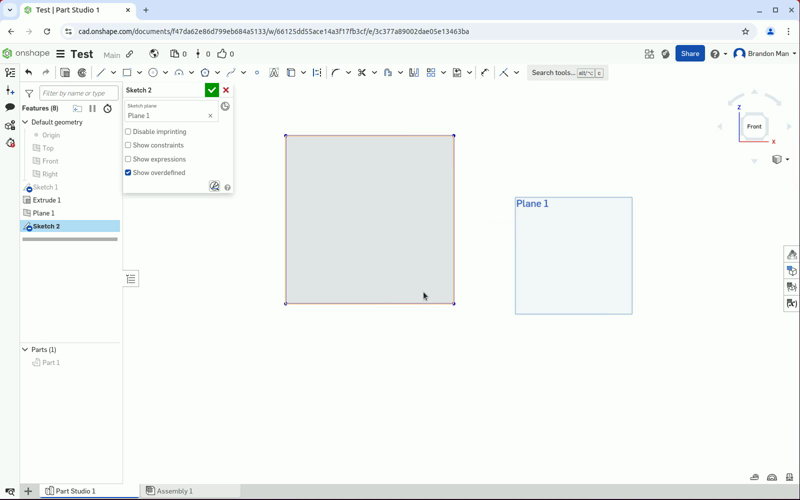
scroll(6)
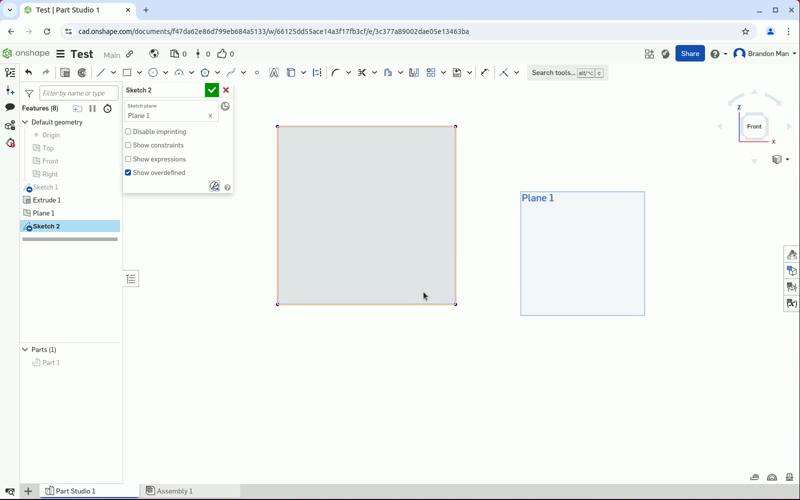
scroll(6)
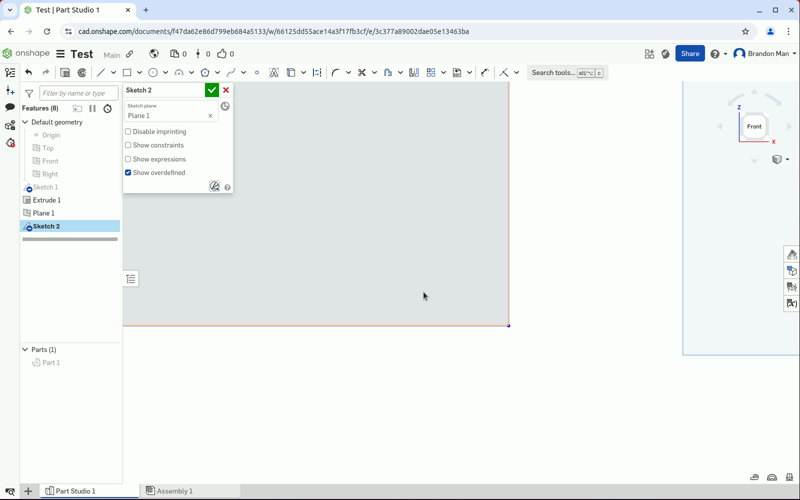
click(423, 291)
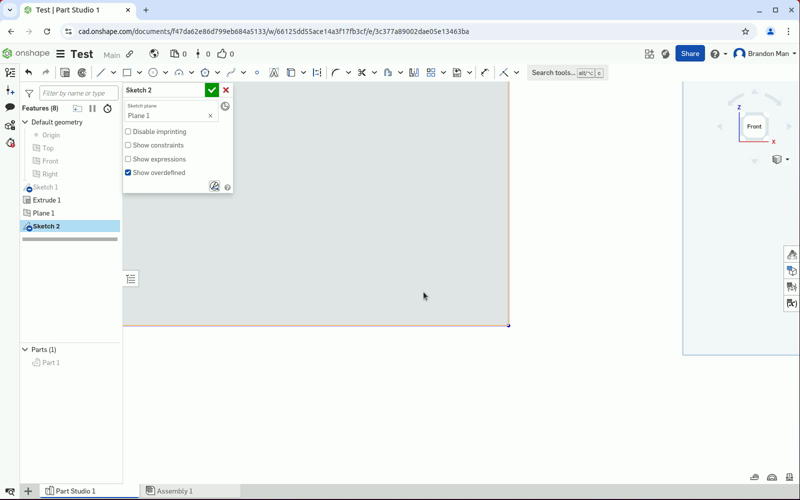
scroll(-6)
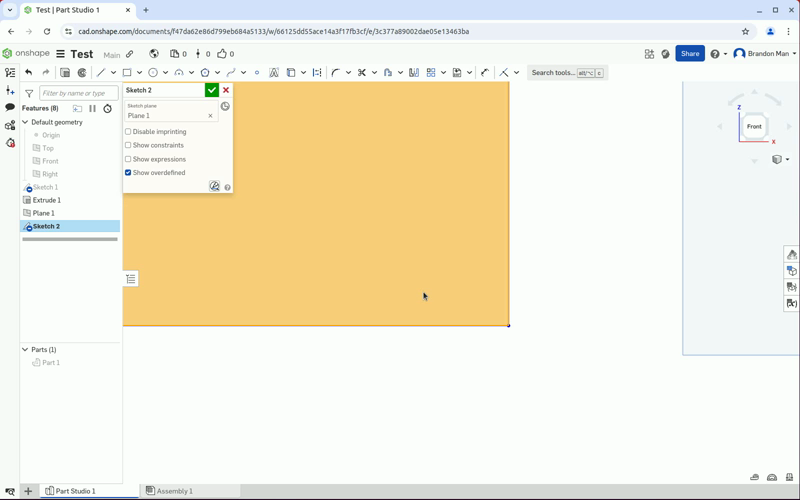
scroll(-6)
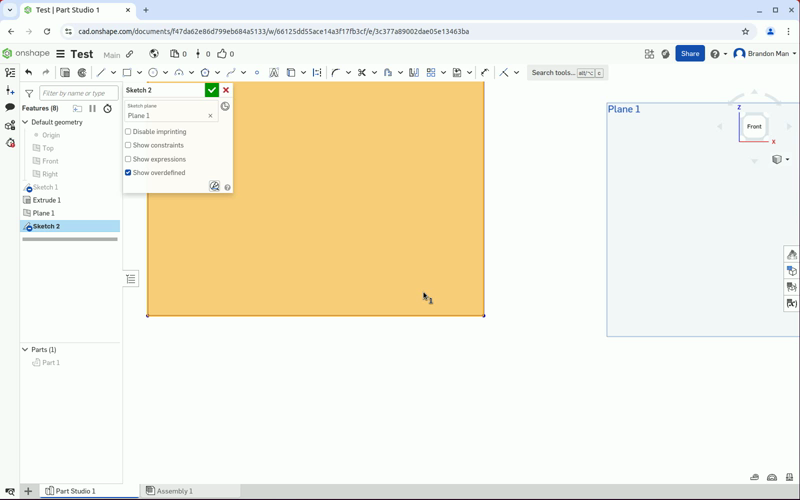
scroll(-6)
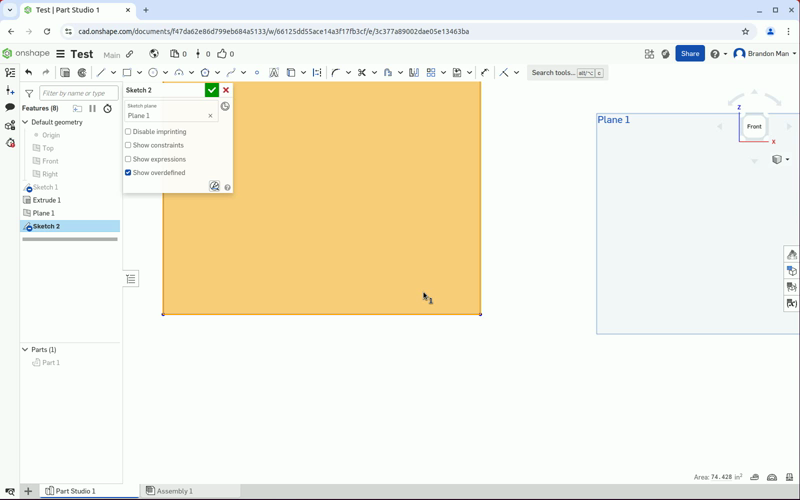
scroll(-6)
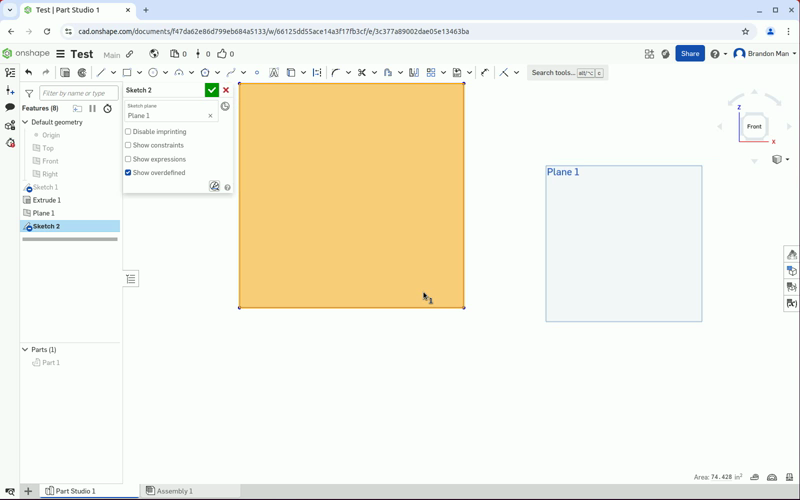
scroll(-6)
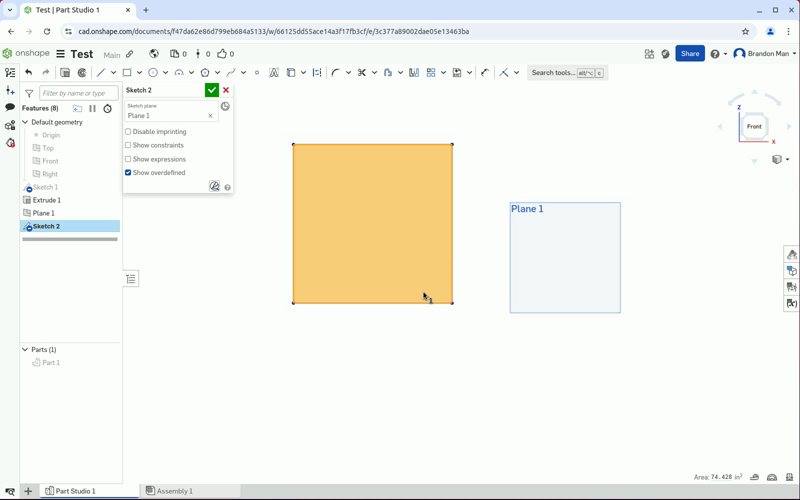
scroll(-6)
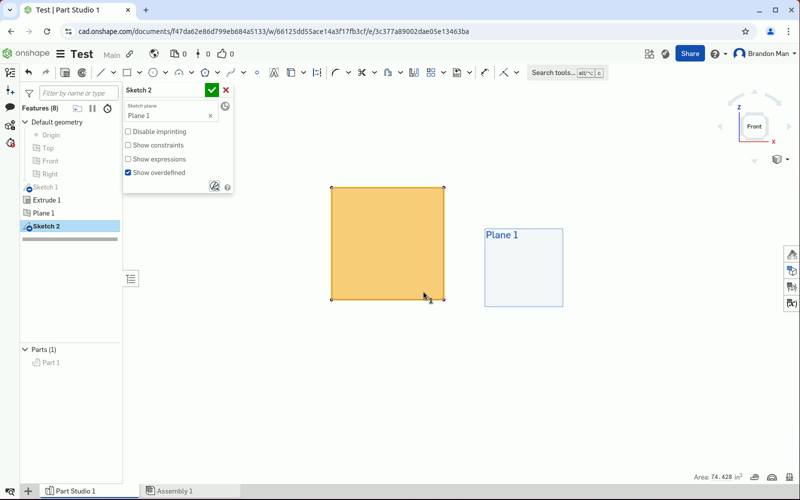
scroll(-6)
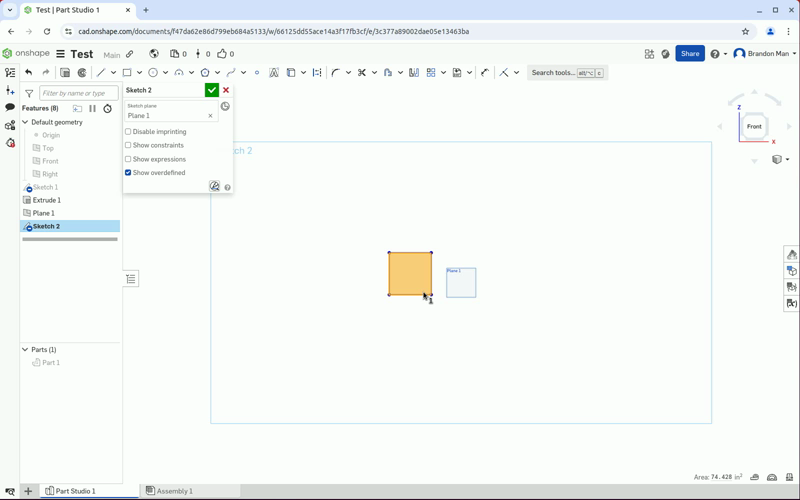
mouse_move(73, 352)
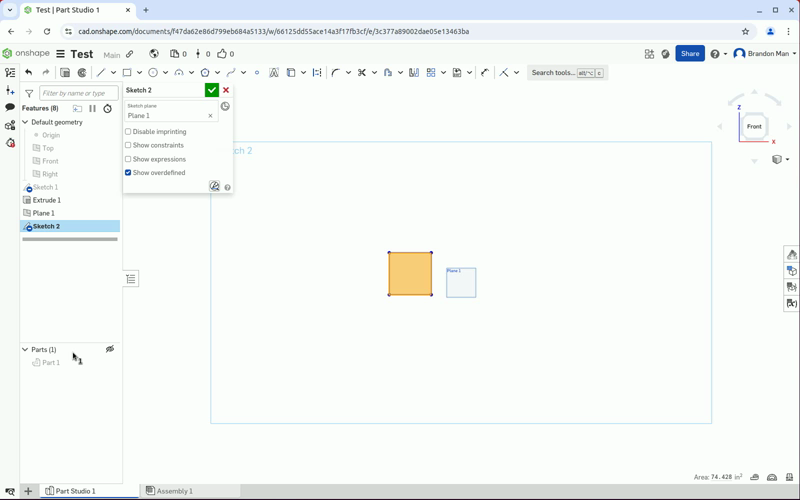
key(shift+y)
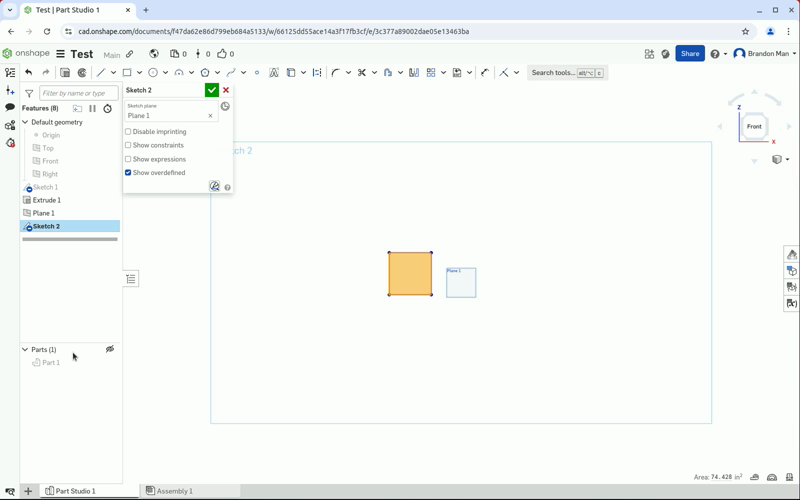
key(shift+e)
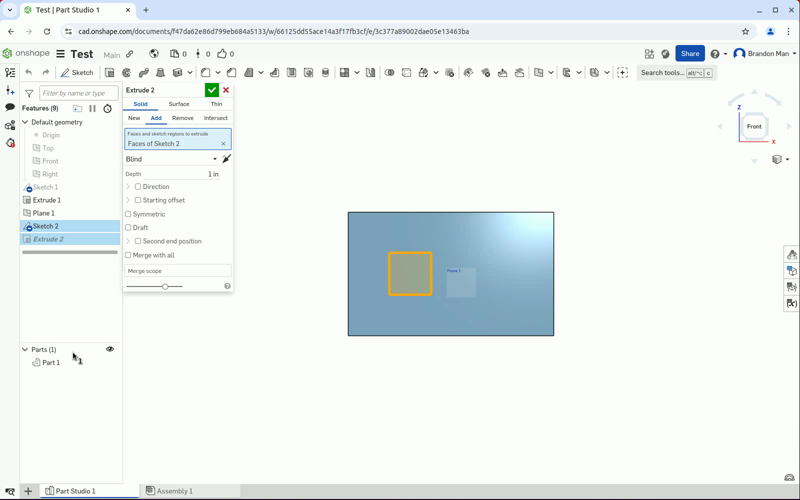
mouse_move(143, 106)
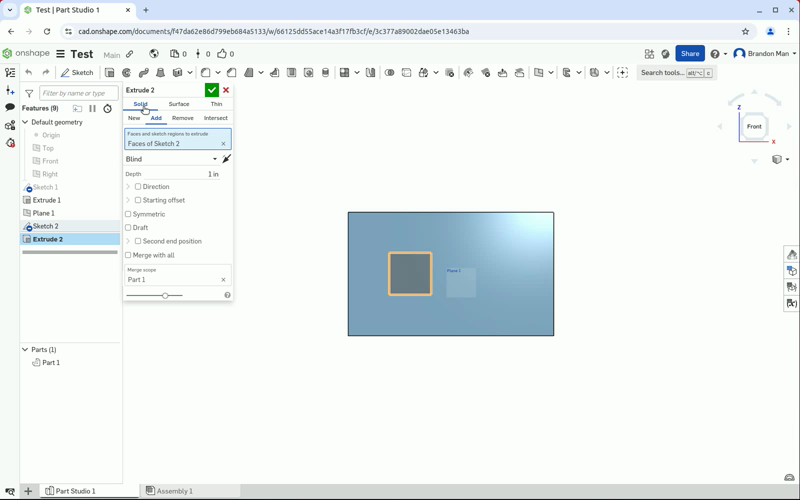
click(143, 106)
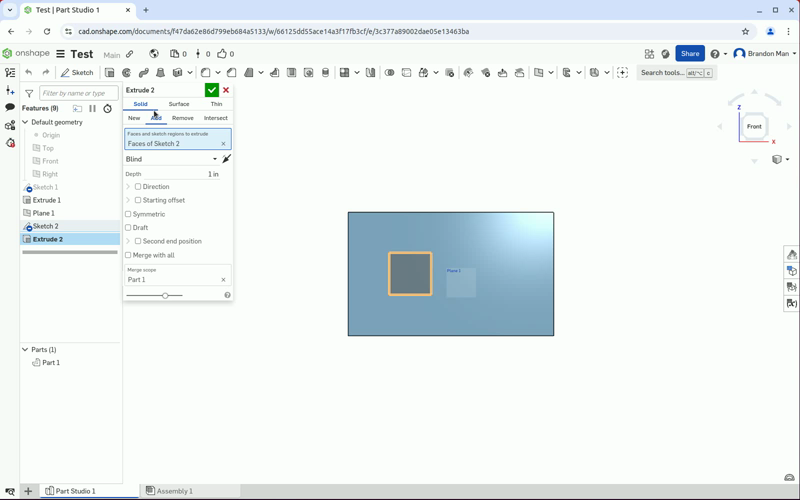
mouse_move(186, 120)
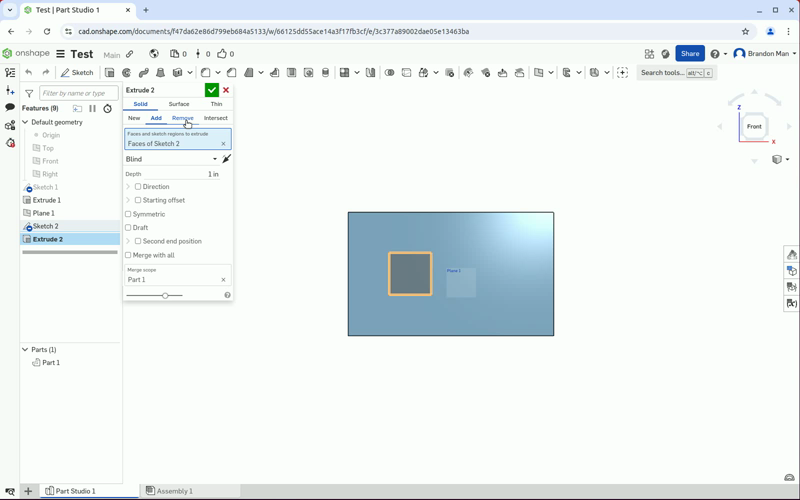
click(186, 120)
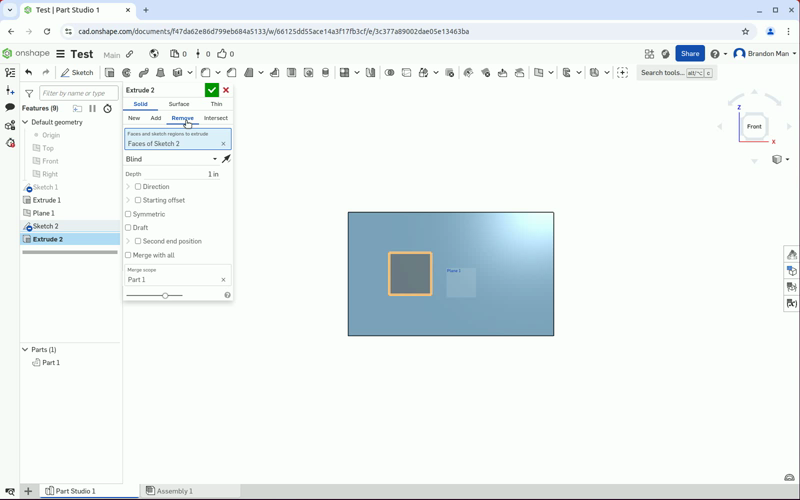
key(tab, 4)
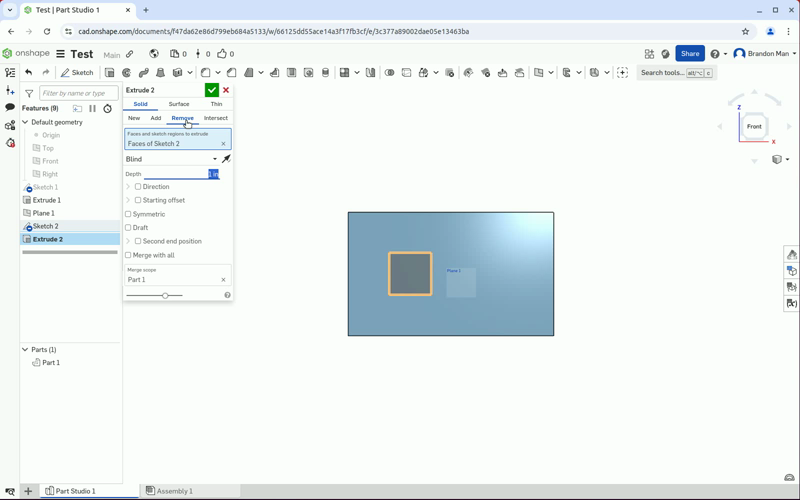
text(6.258)
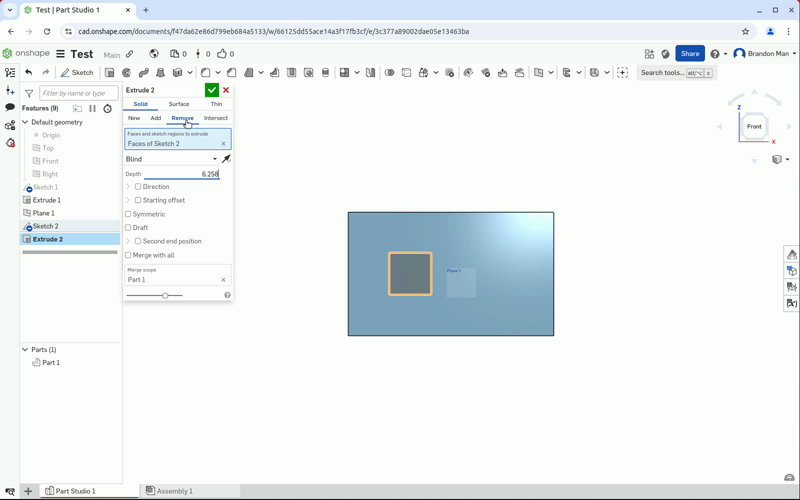
key(tab, 6)
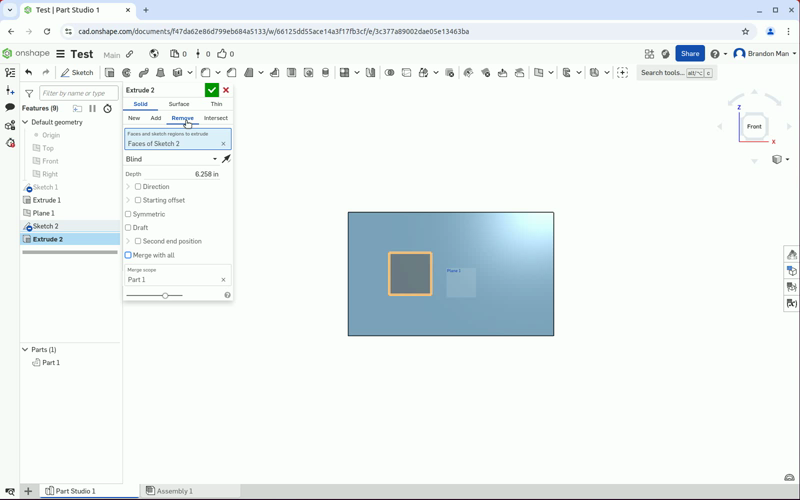
key(space)
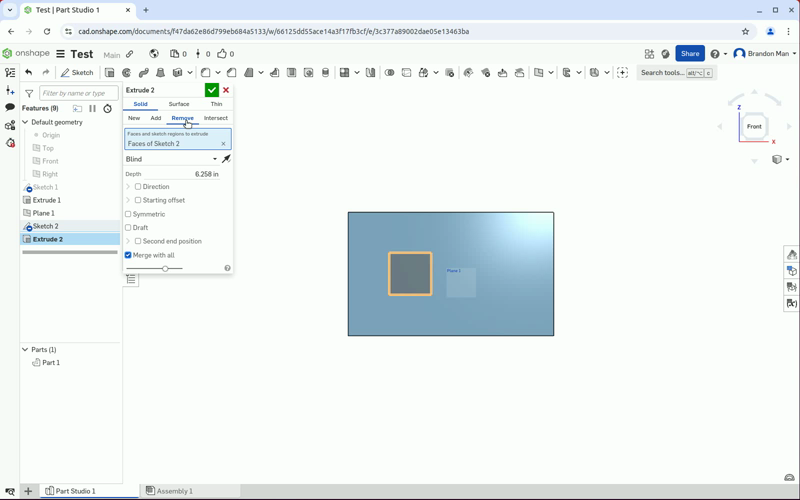
key(enter)
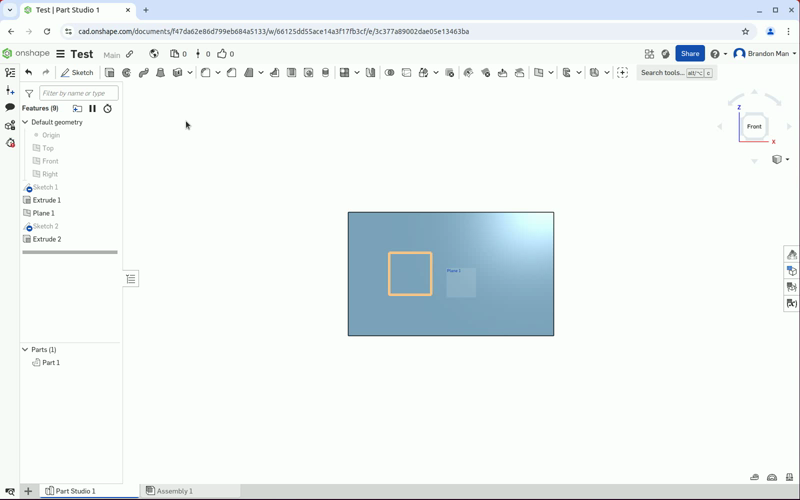
key(shift+h)
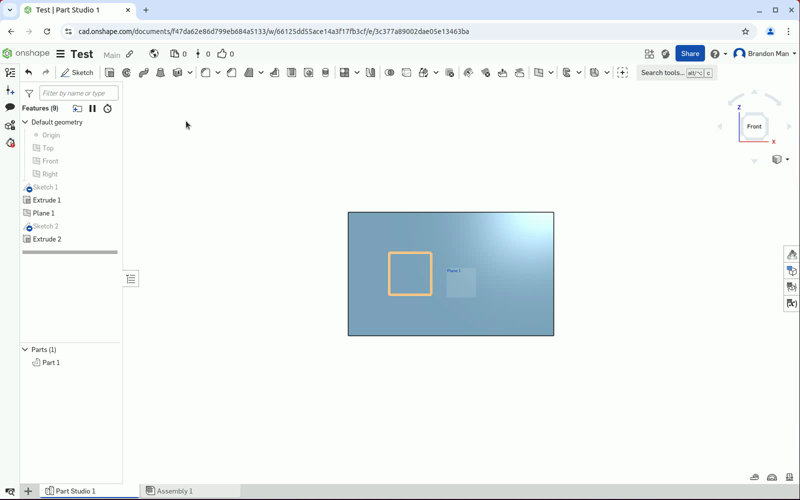
key(shift+h)
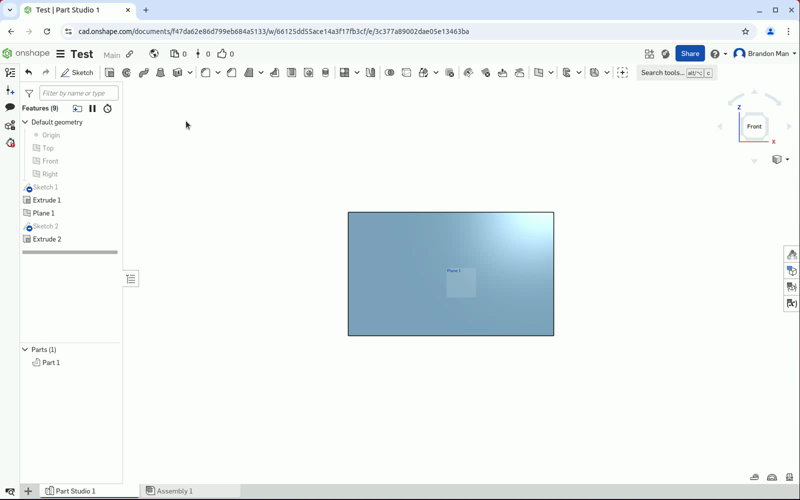
mouse_move(73, 189)
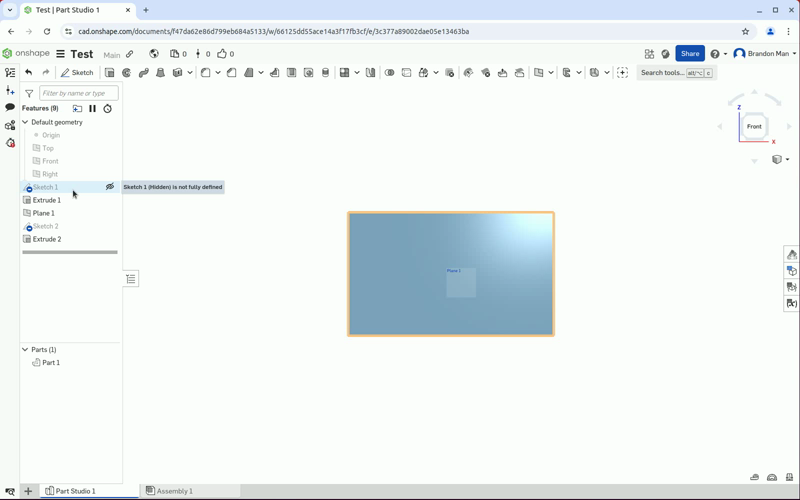
click(73, 189)
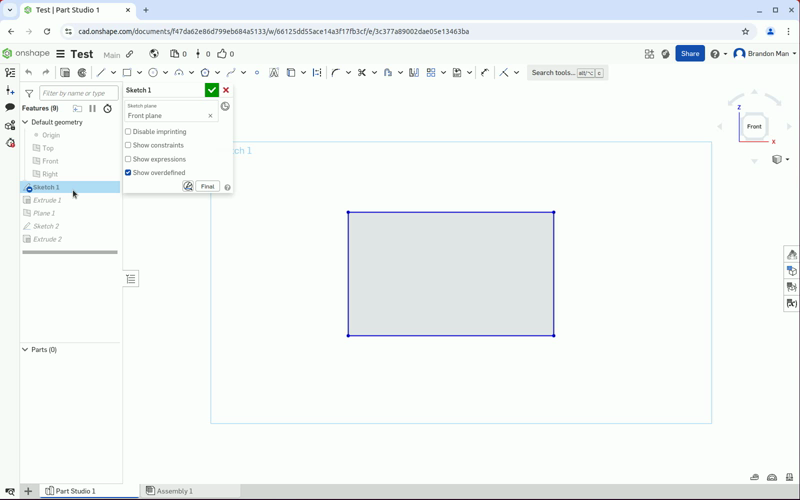
mouse_move(229, 92)
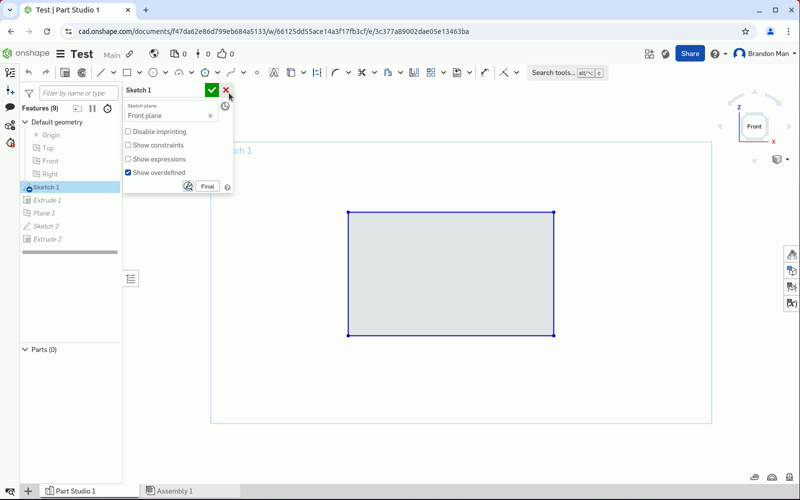
click(229, 92)
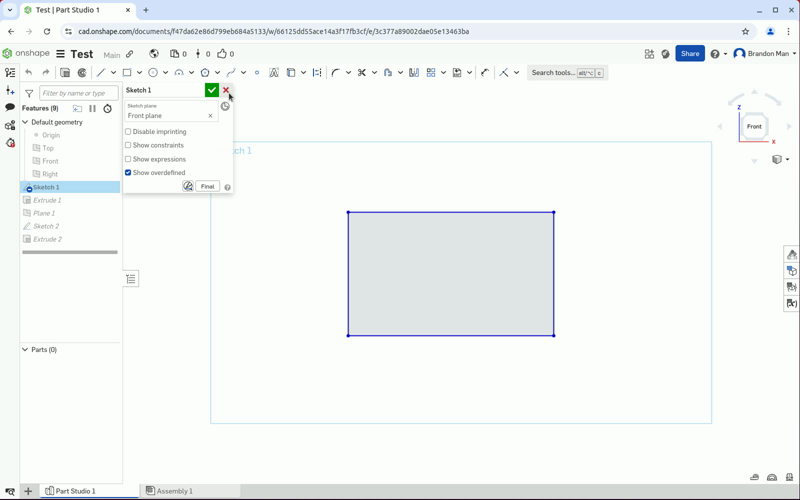
key(shift+s)
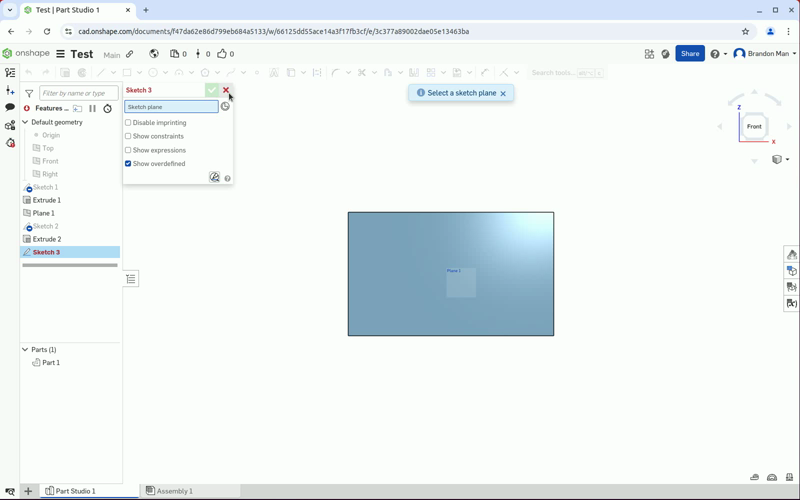
mouse_move(73, 215)
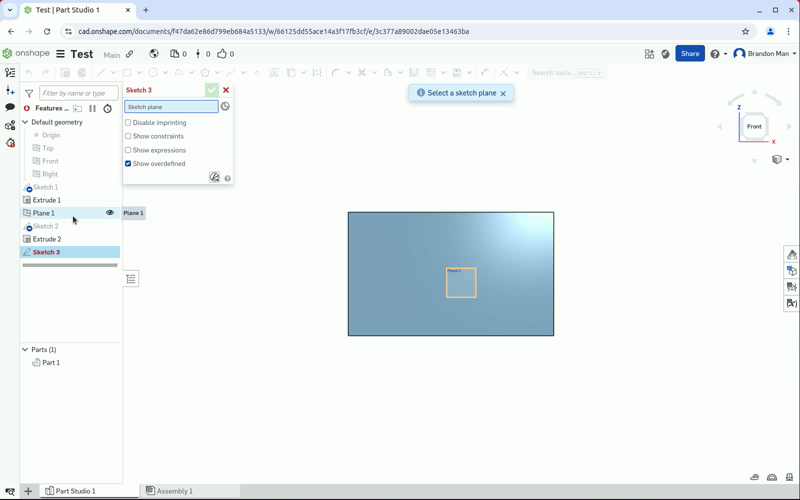
click(73, 215)
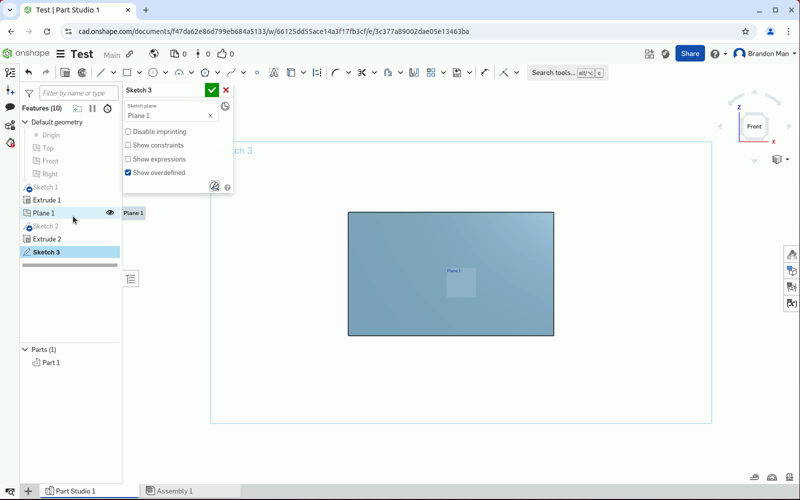
mouse_move(73, 352)
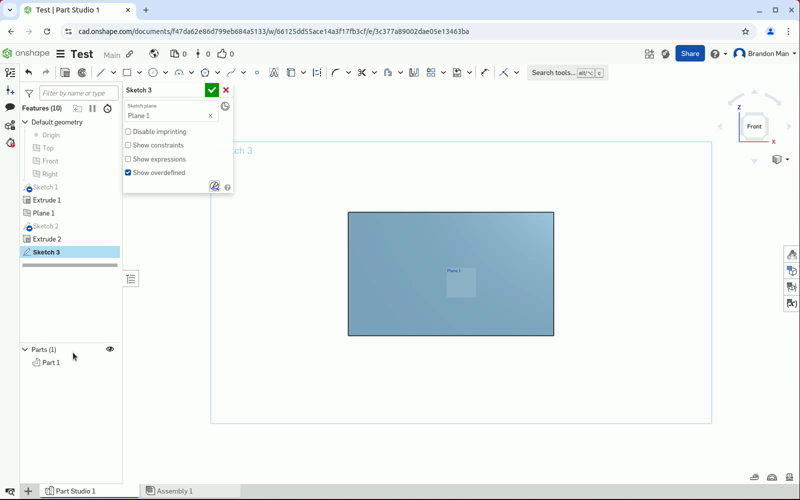
key(y)
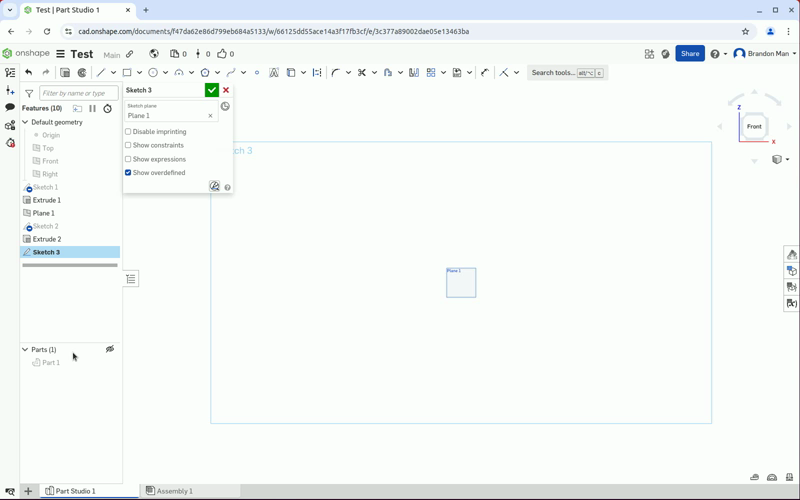
key(c)
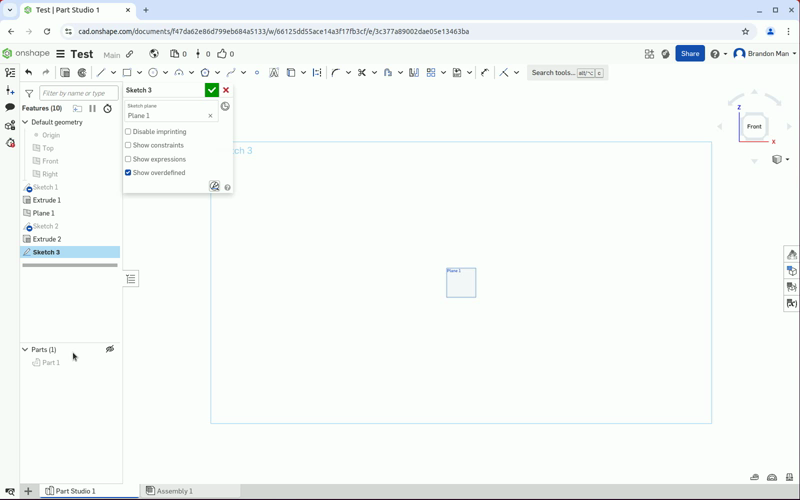
key_down(shift)
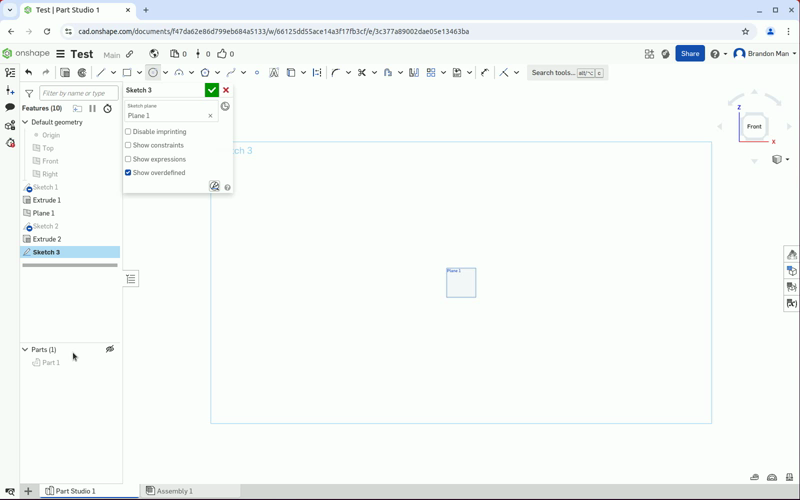
mouse_move(493, 282)
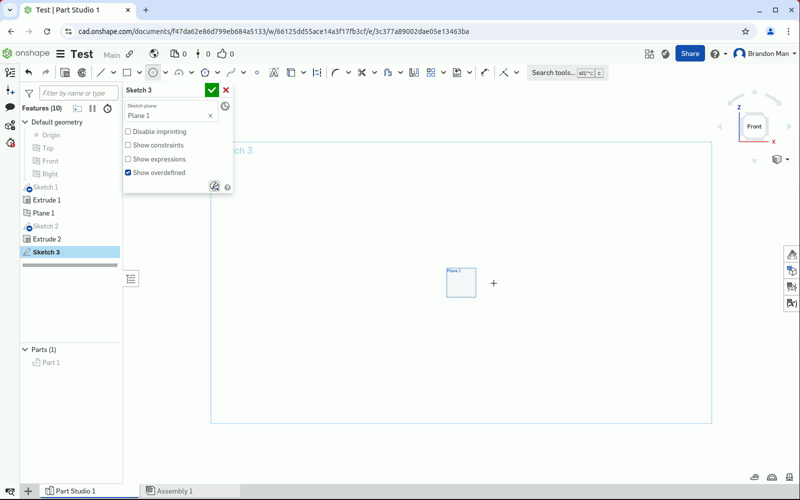
click(493, 282)
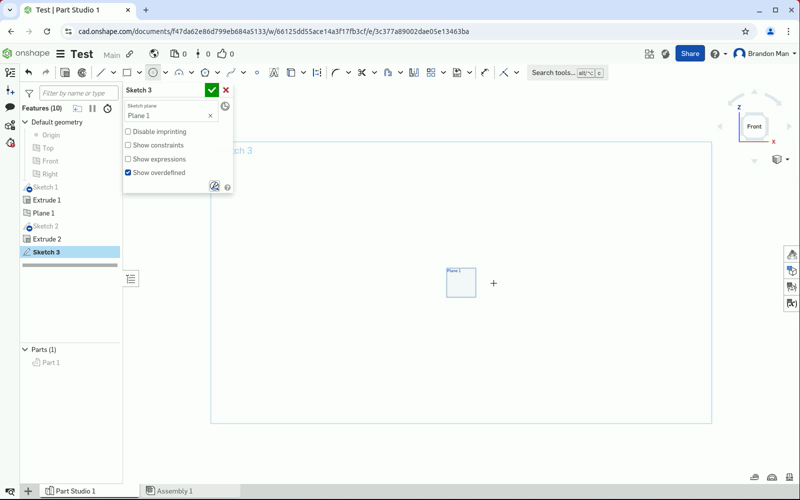
key_up(shift)
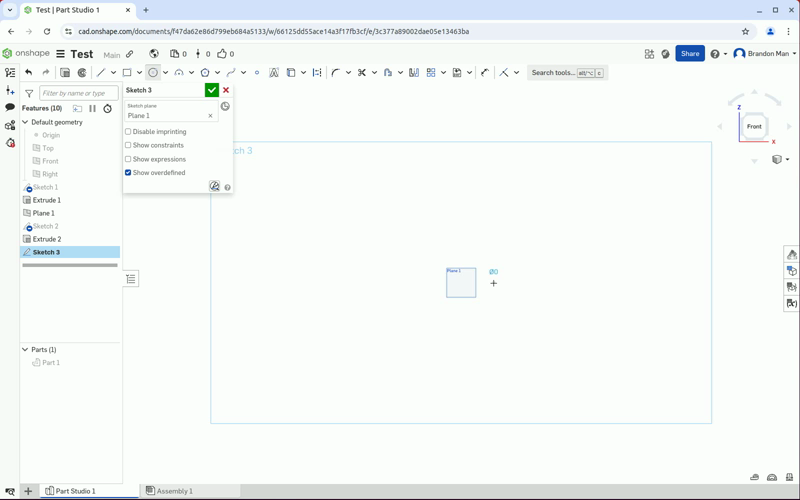
mouse_move(514, 282)
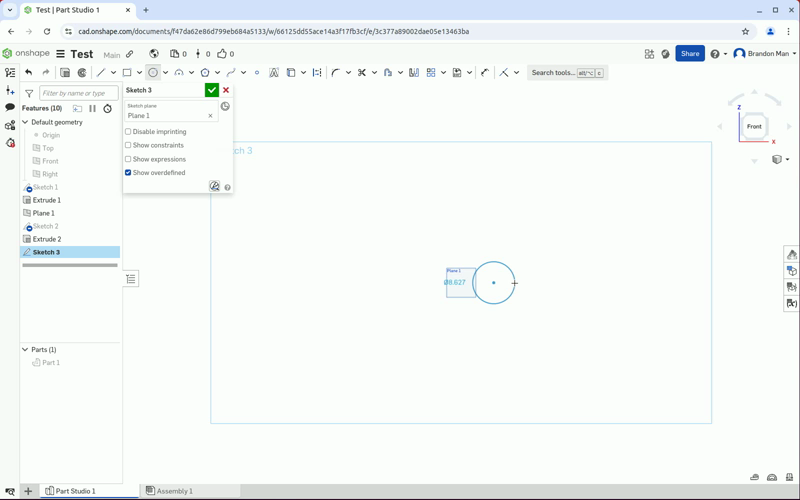
click(514, 282)
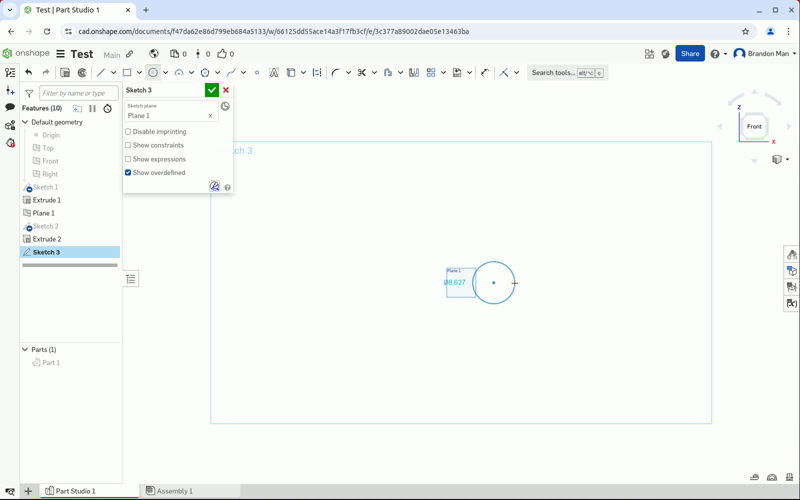
key(esc)
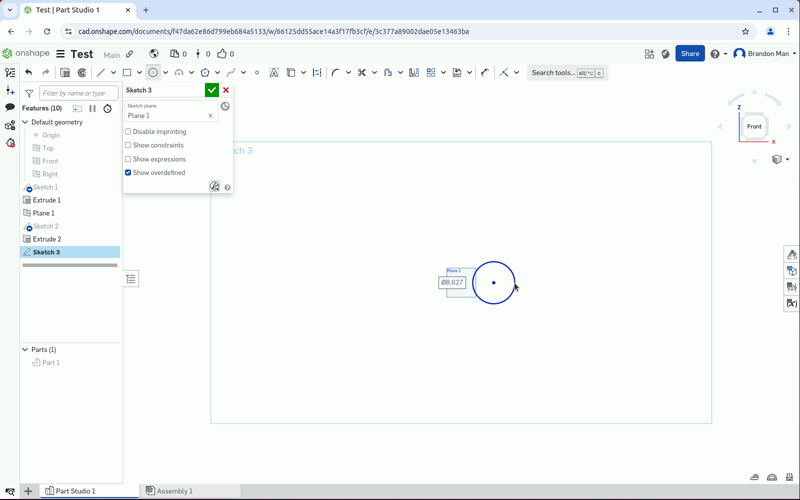
mouse_move(476, 280)
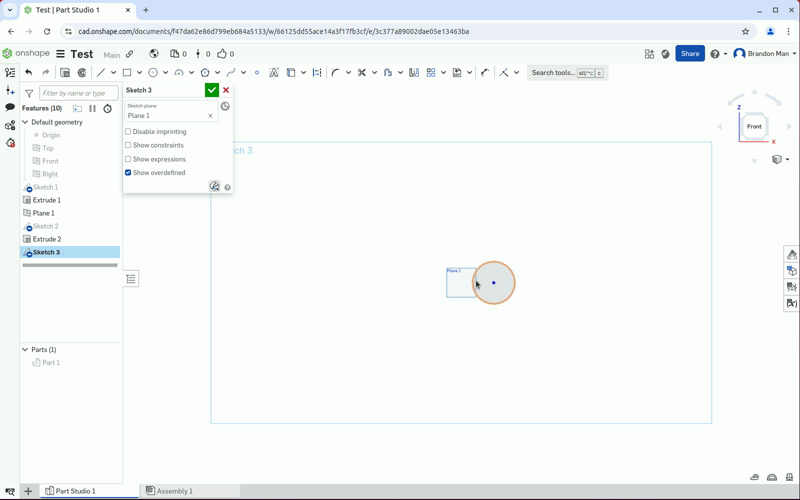
scroll(6)
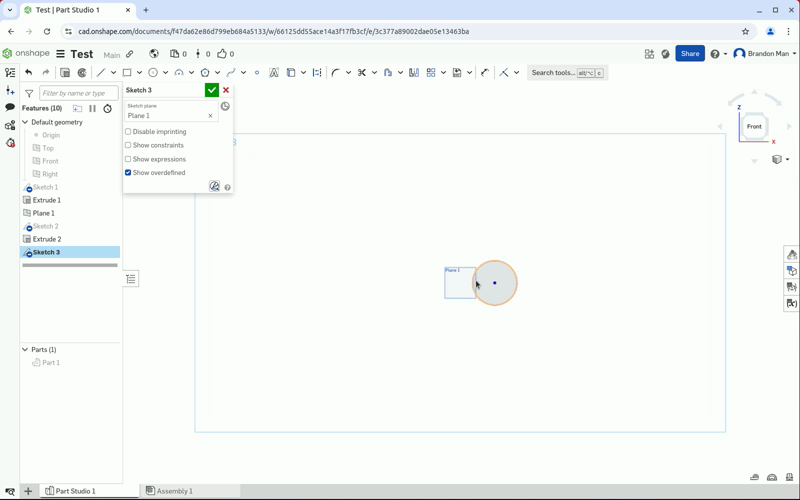
scroll(6)
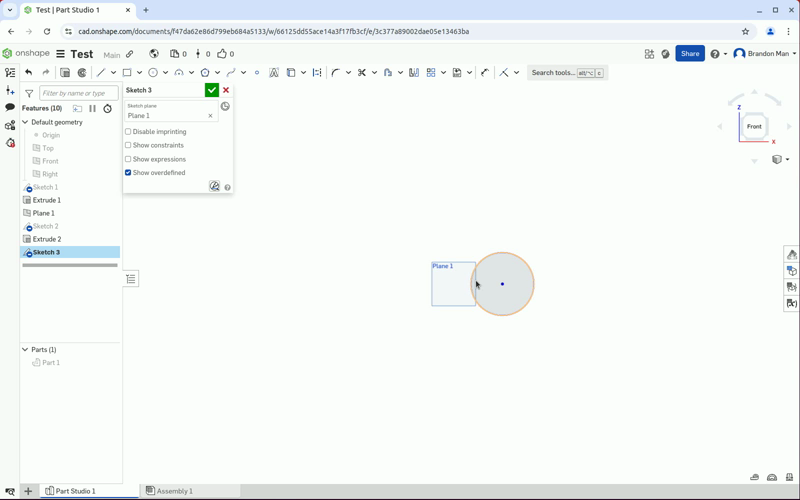
scroll(6)
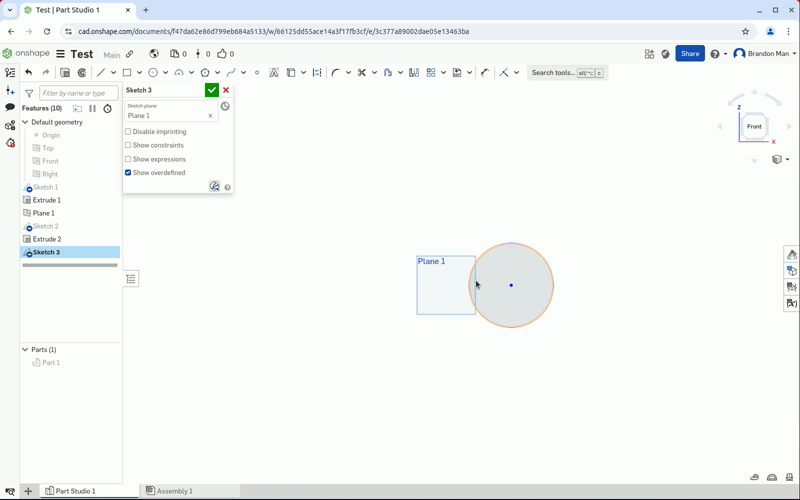
scroll(6)
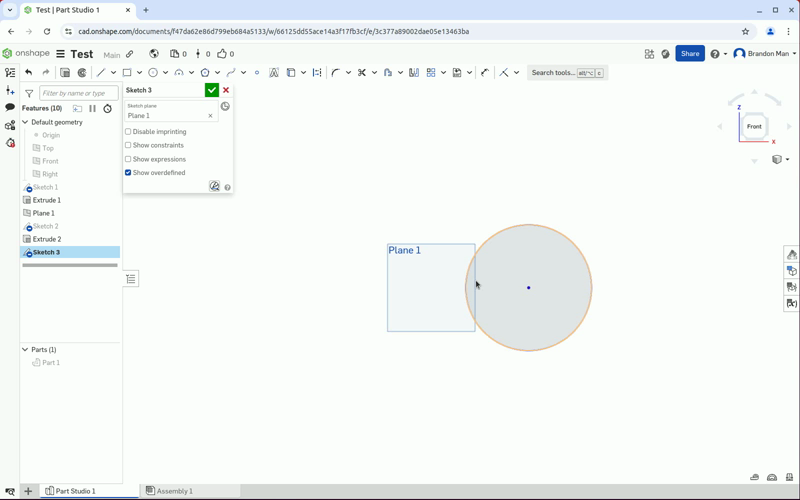
scroll(6)
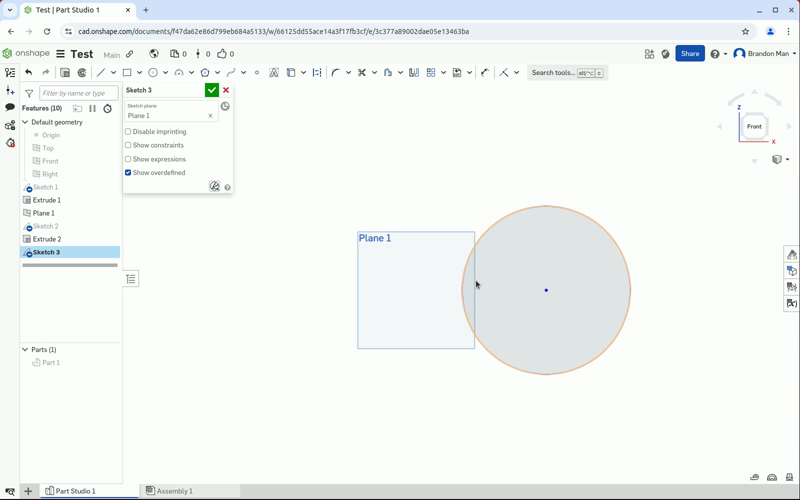
scroll(6)
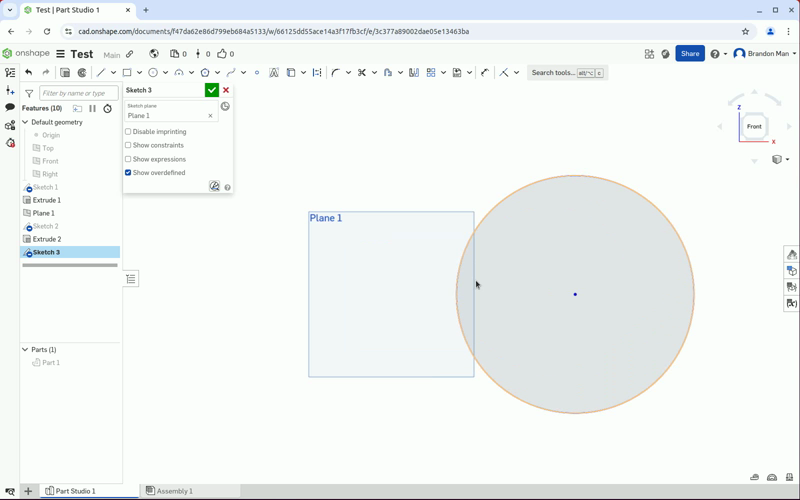
scroll(6)
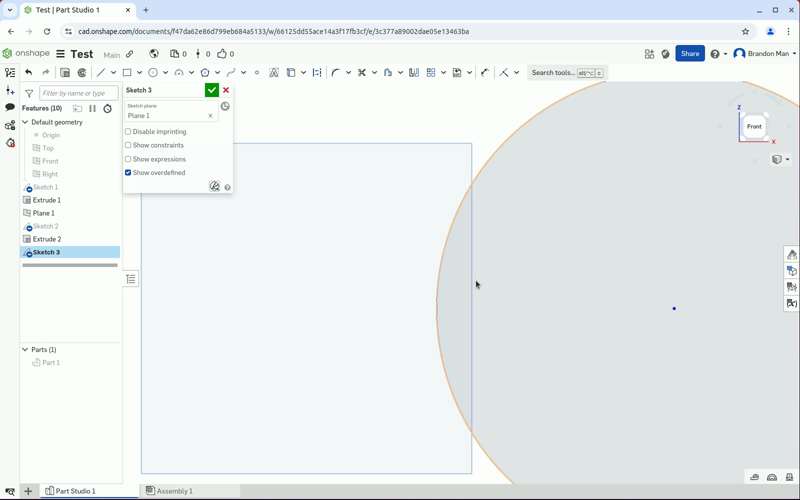
click(476, 280)
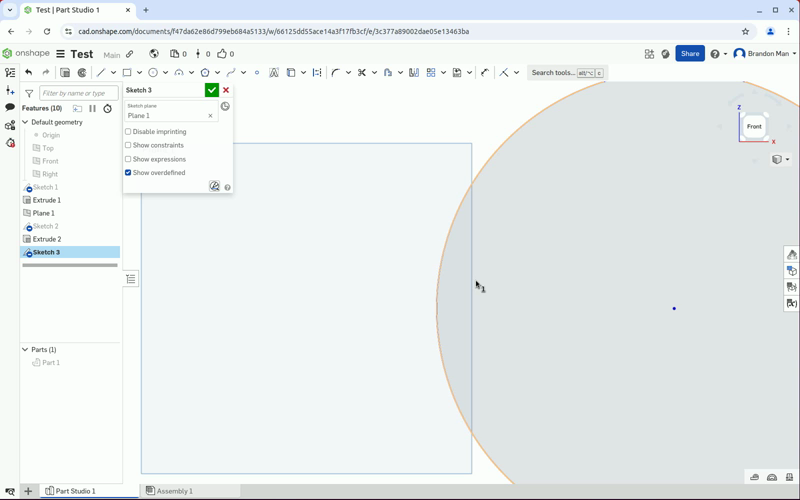
scroll(-6)
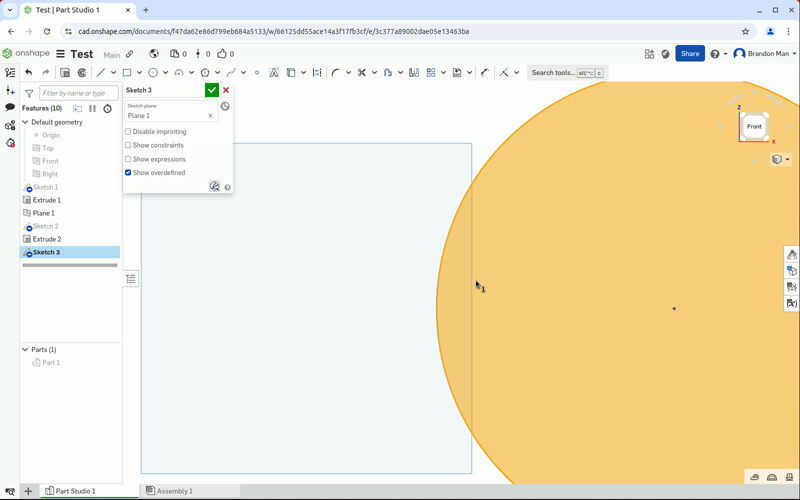
scroll(-6)
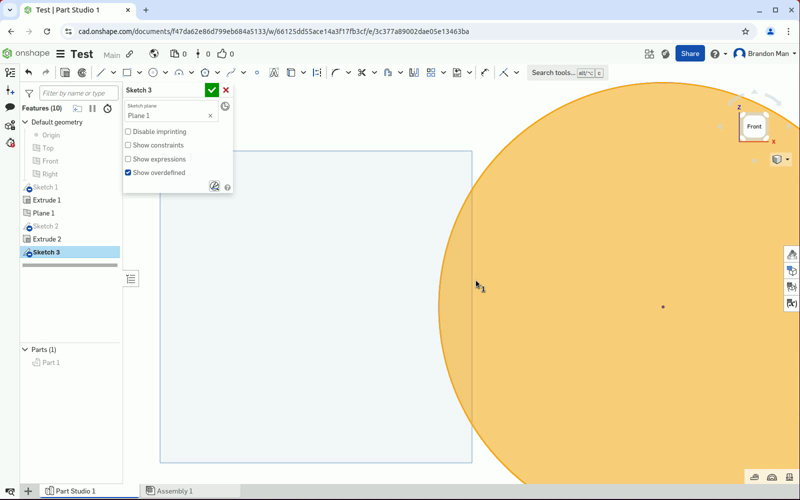
scroll(-6)
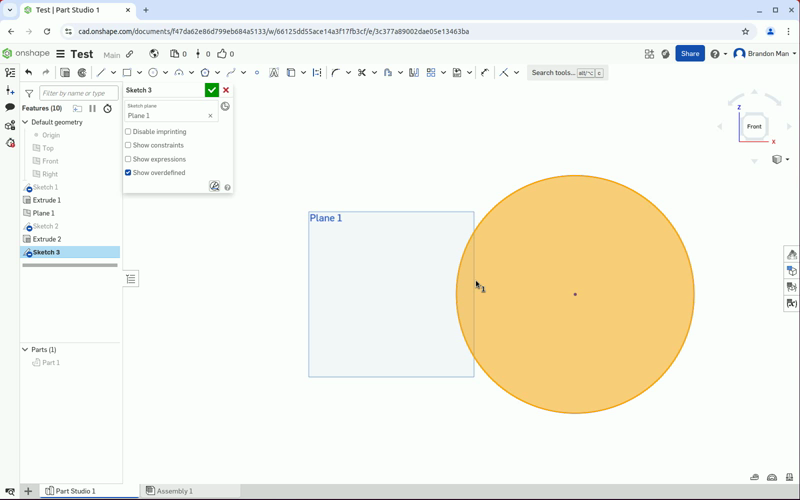
scroll(-6)
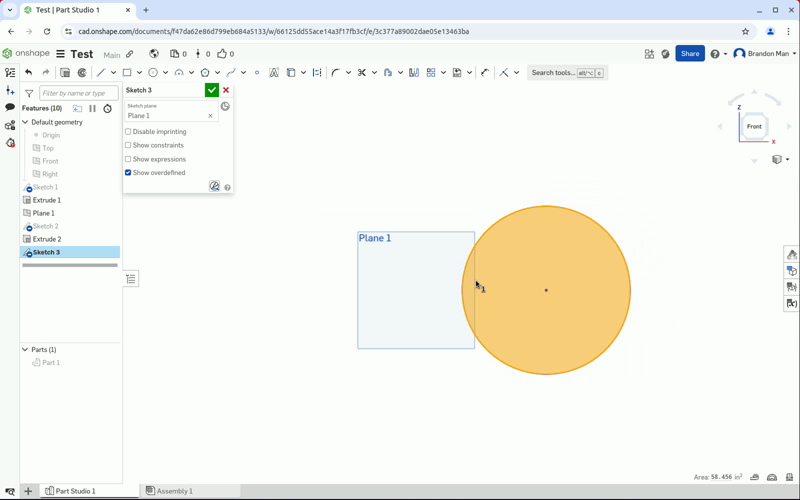
scroll(-6)
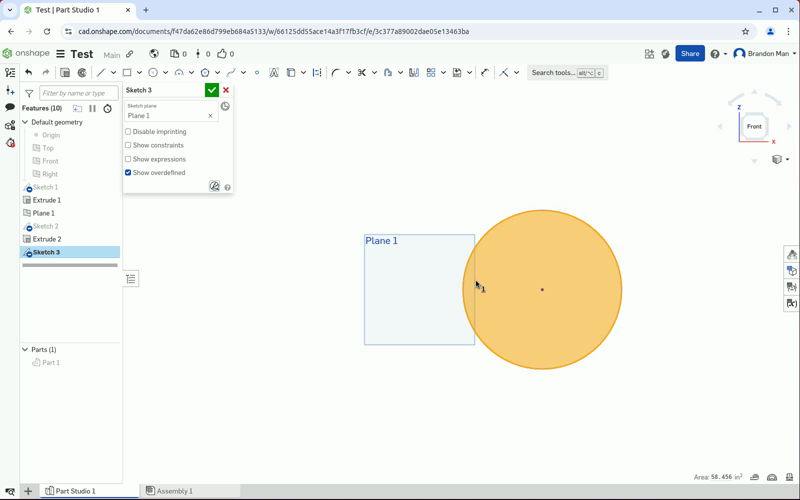
scroll(-6)
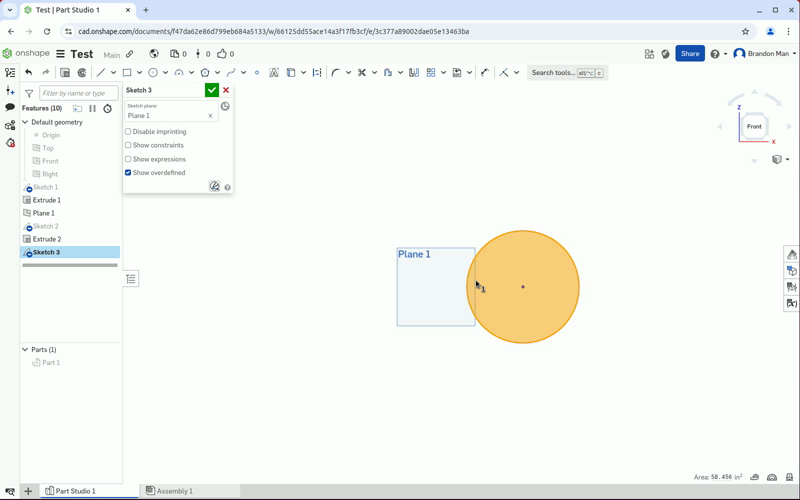
scroll(-6)
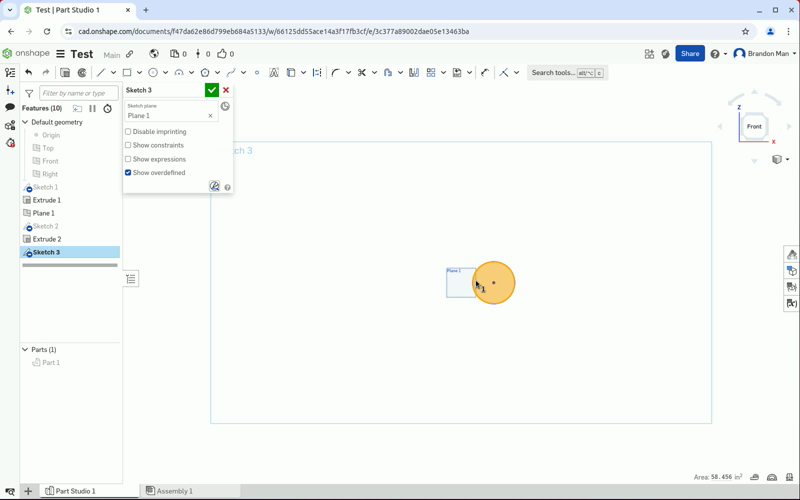
mouse_move(73, 352)
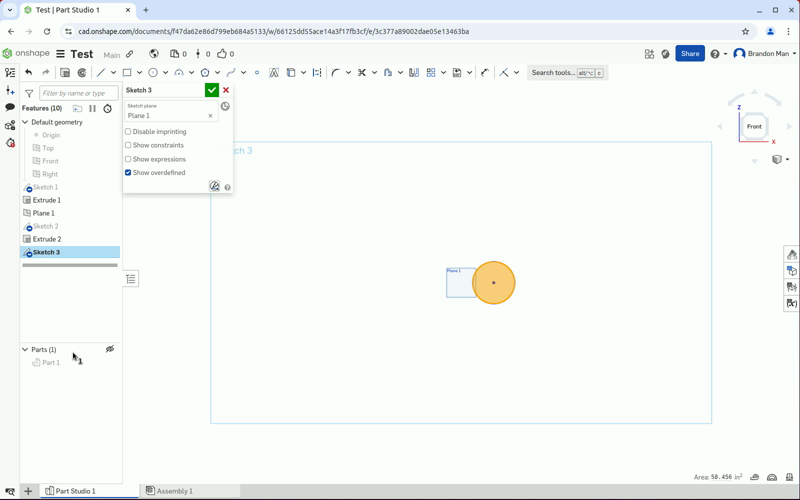
key(shift+y)
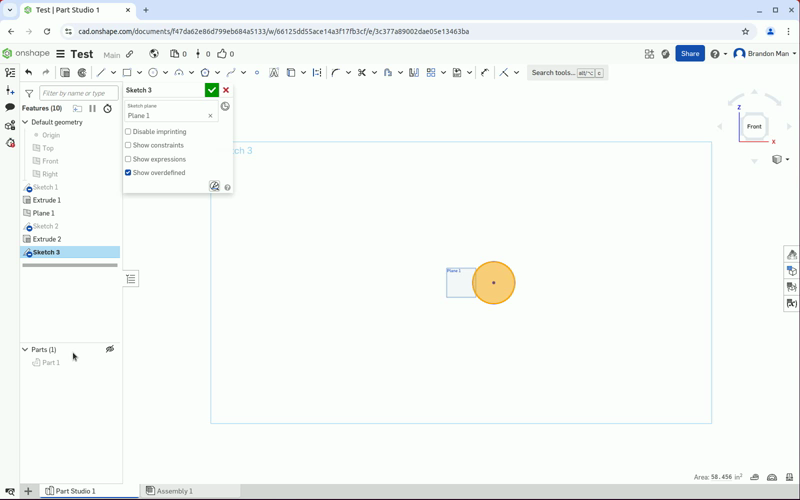
key(shift+e)
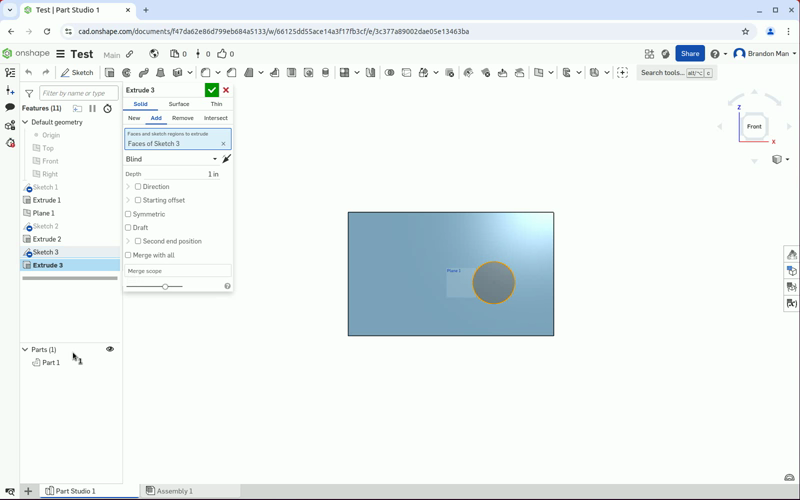
mouse_move(143, 106)
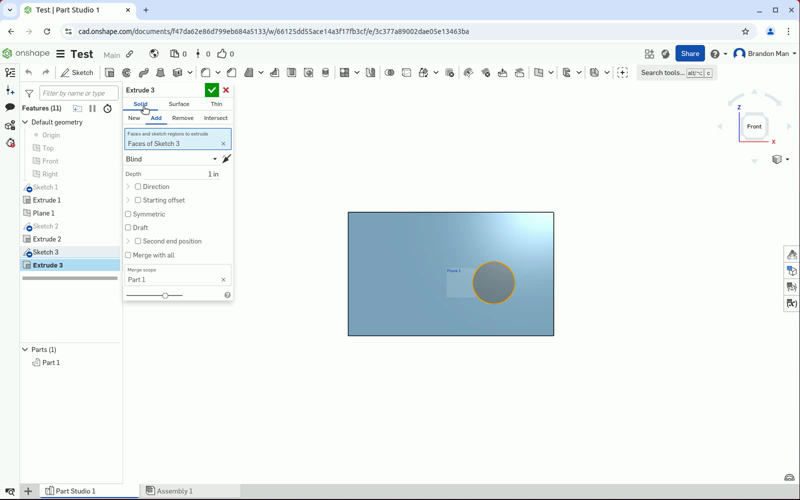
click(143, 106)
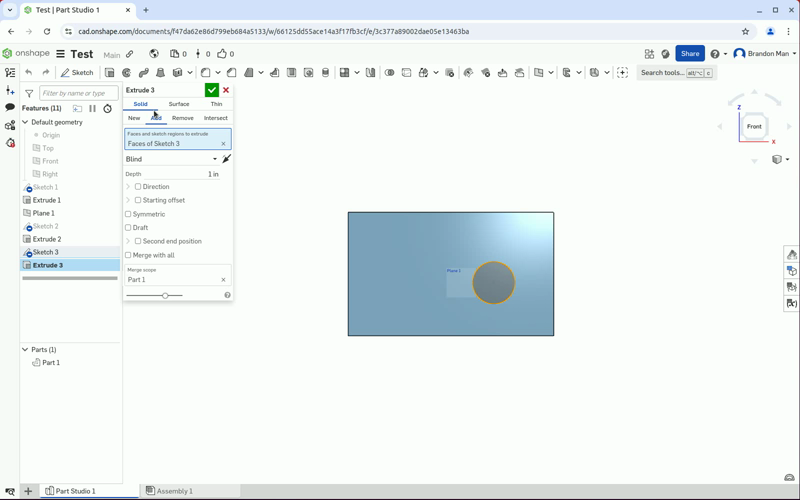
mouse_move(186, 120)
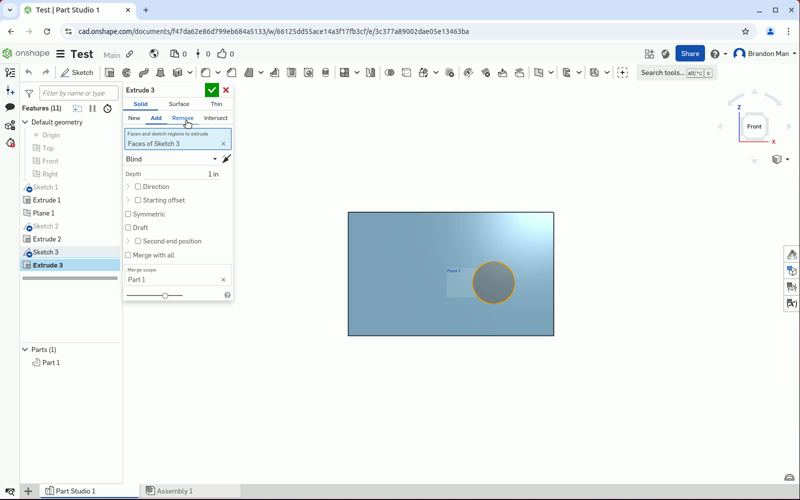
click(186, 120)
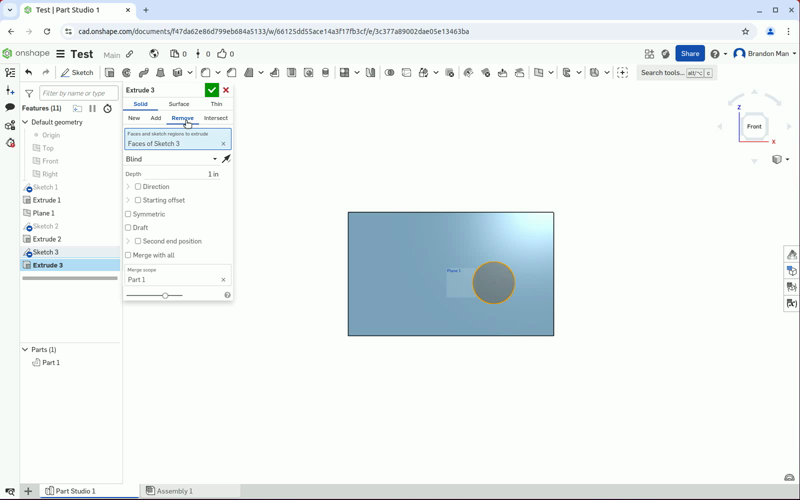
key(tab, 4)
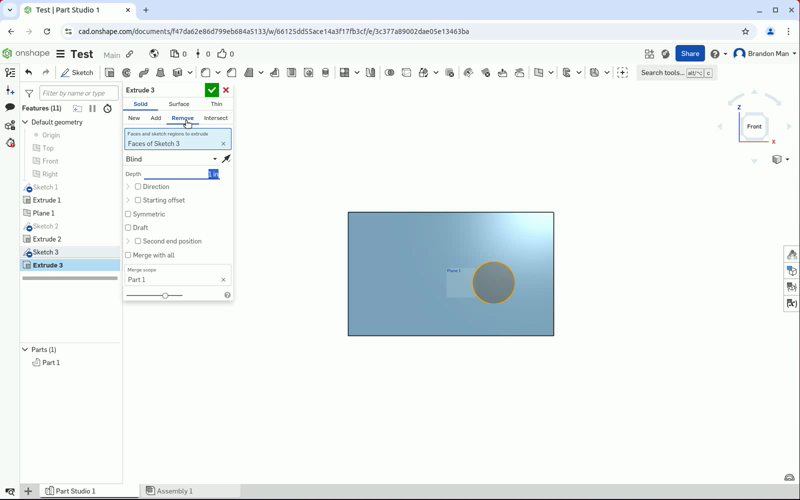
text(6.258)
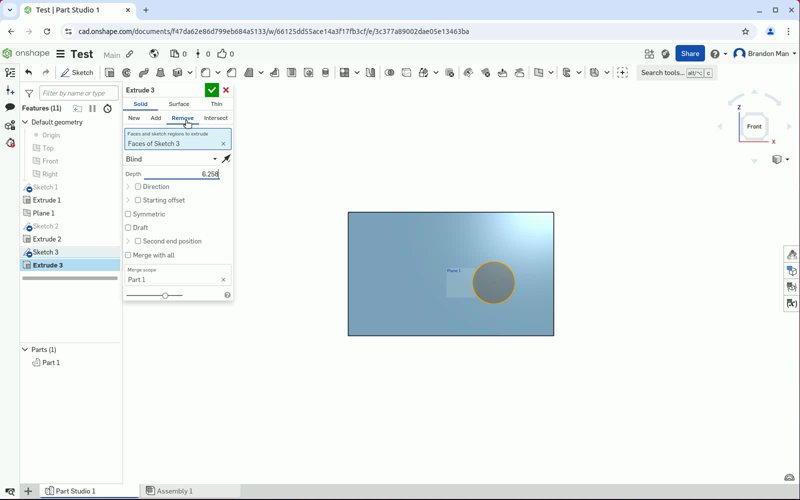
key(tab, 6)
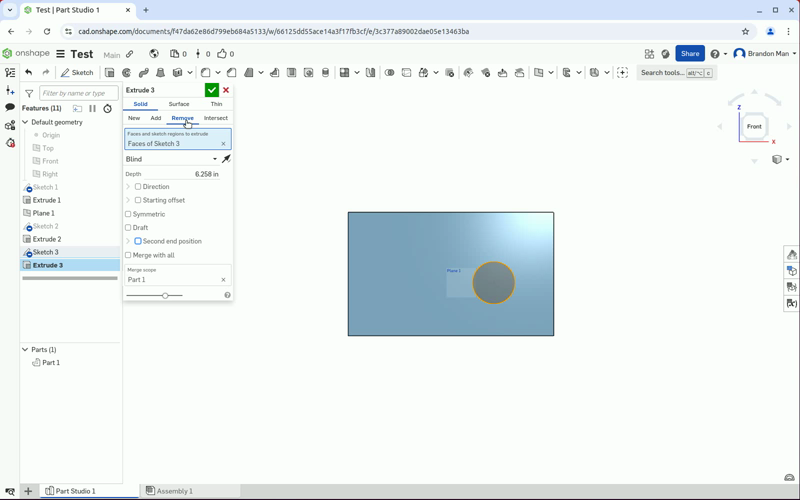
key(space)
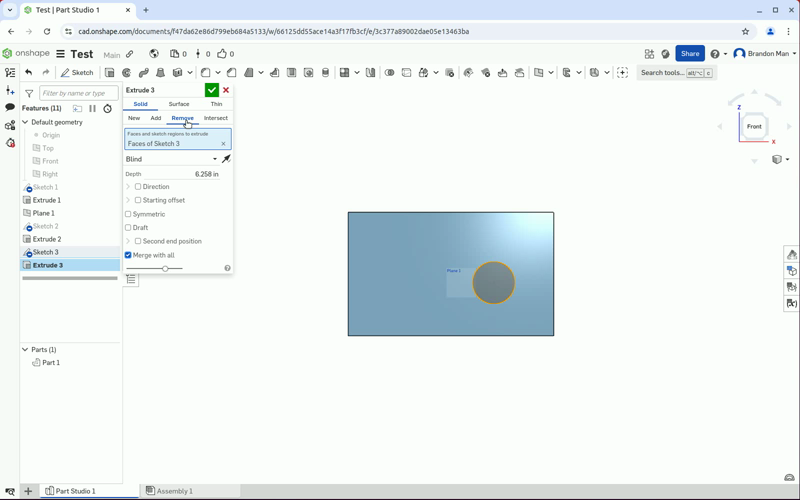
key(enter)
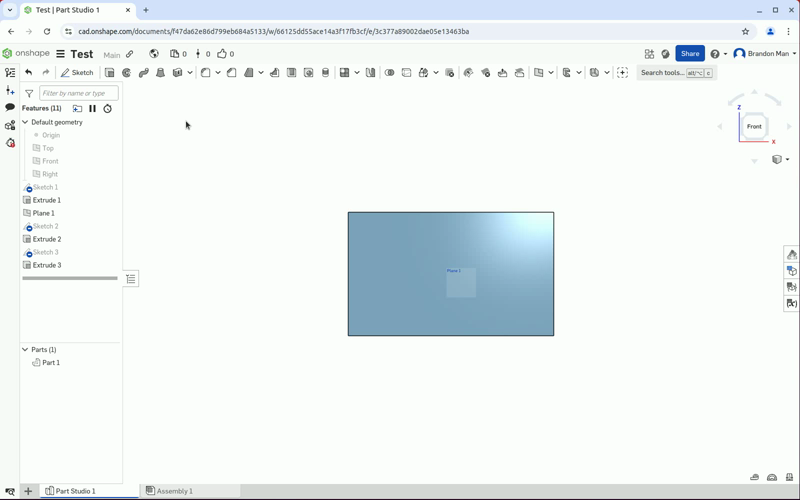
key(shift+h)
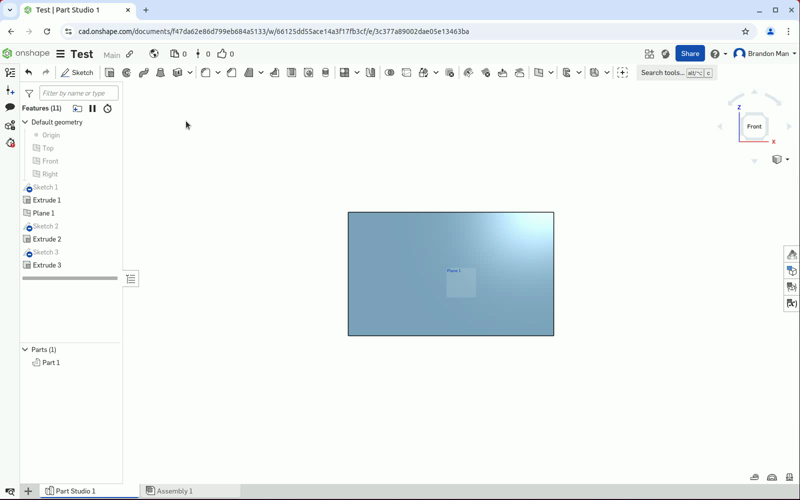
key(shift+h)
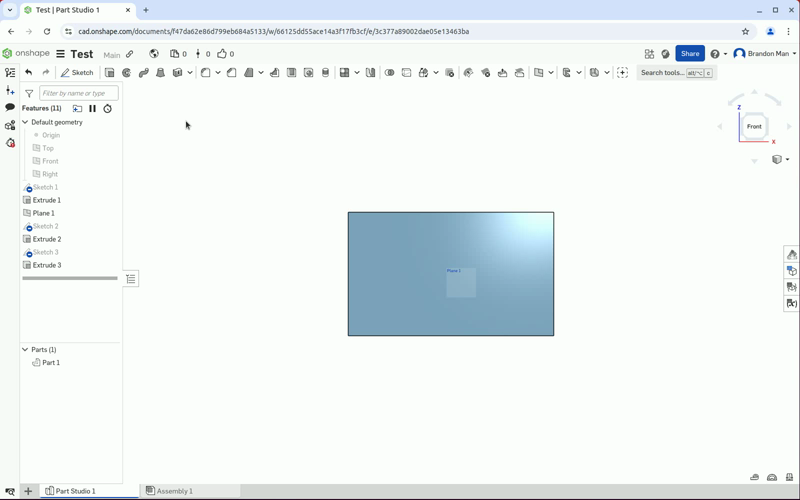
key(shift+7)
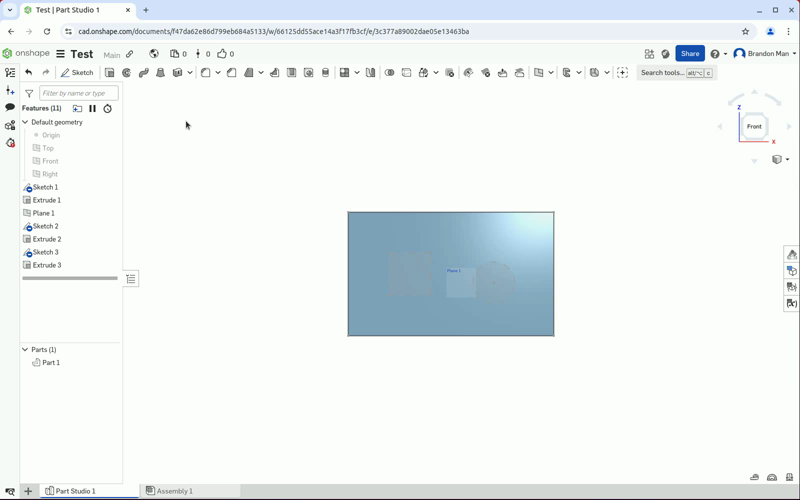
key(left, 2)
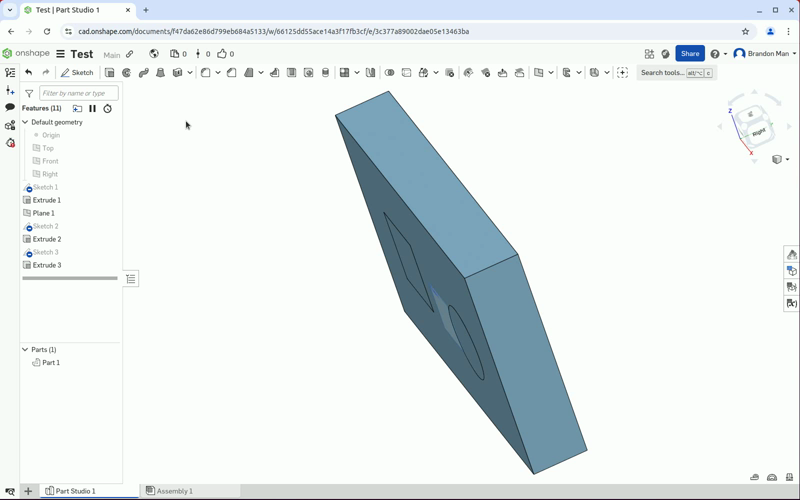
key(down, 2)
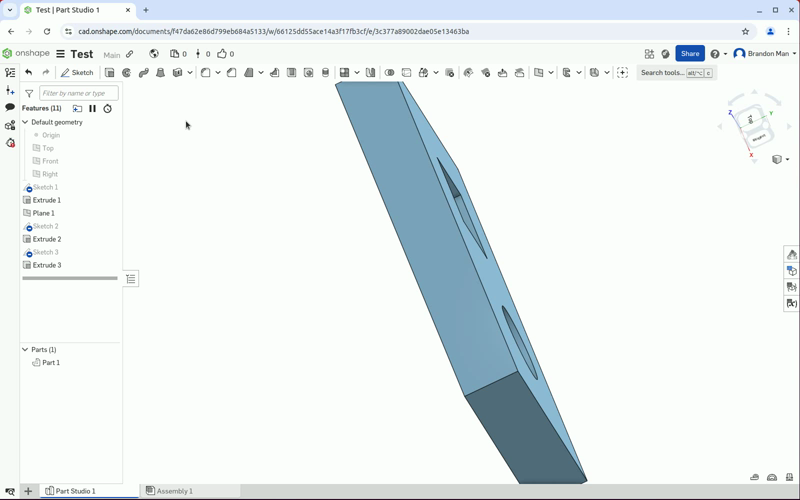
key(up, 2)
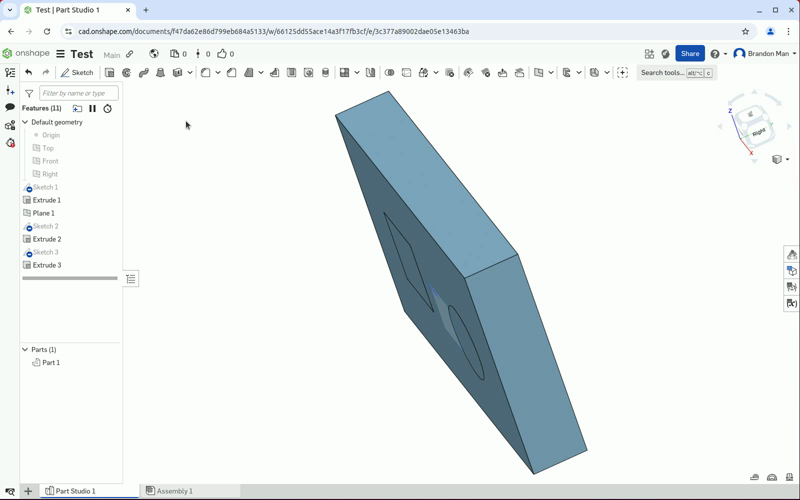
key(right, 2)
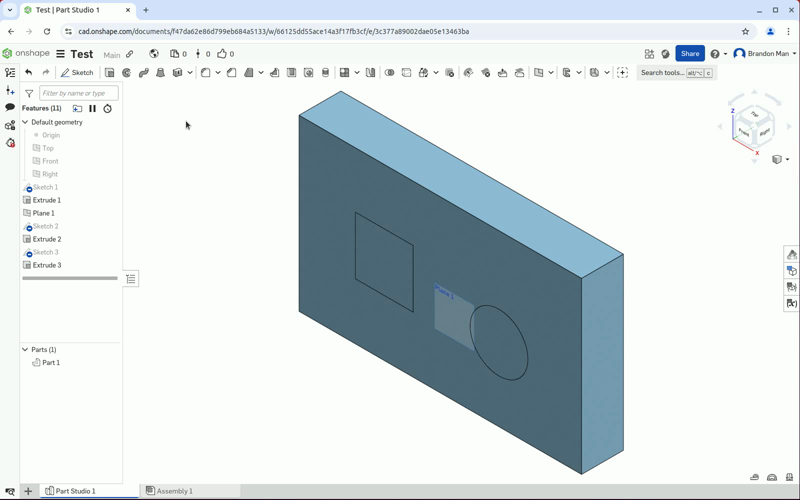
mouse_move(73, 189)
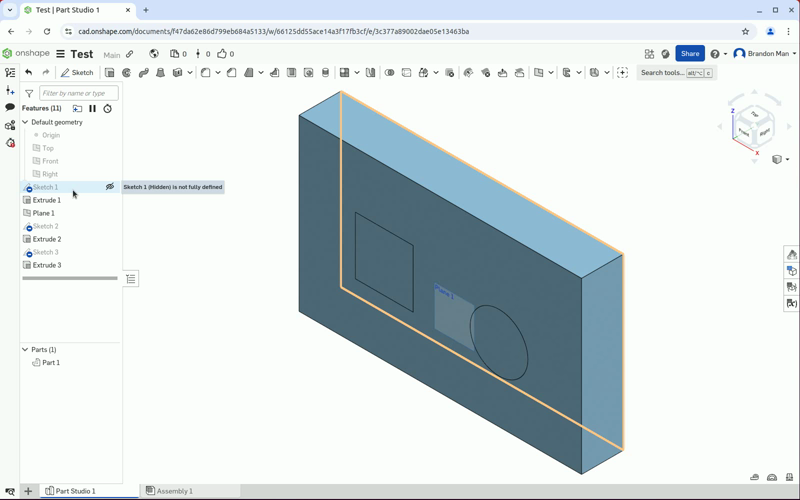
click(73, 189)